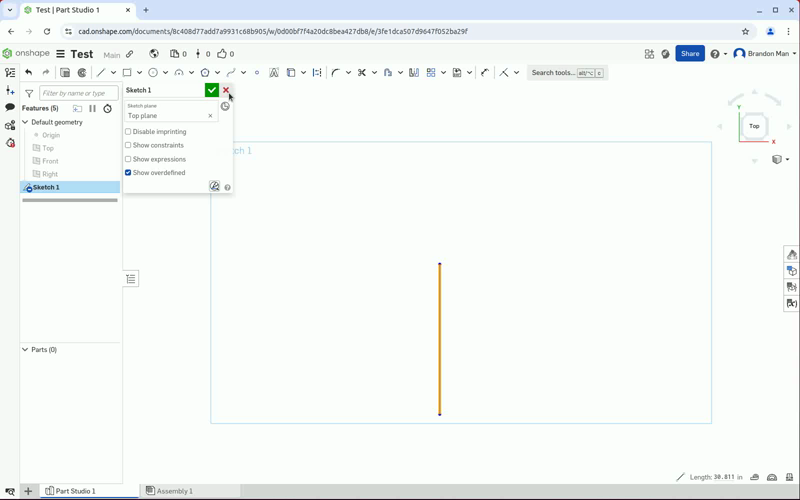
key(shift+h)
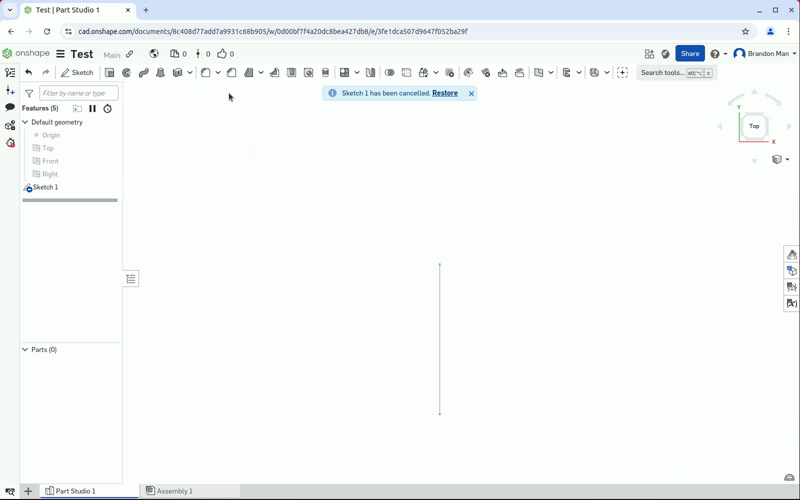
key(shift+s)
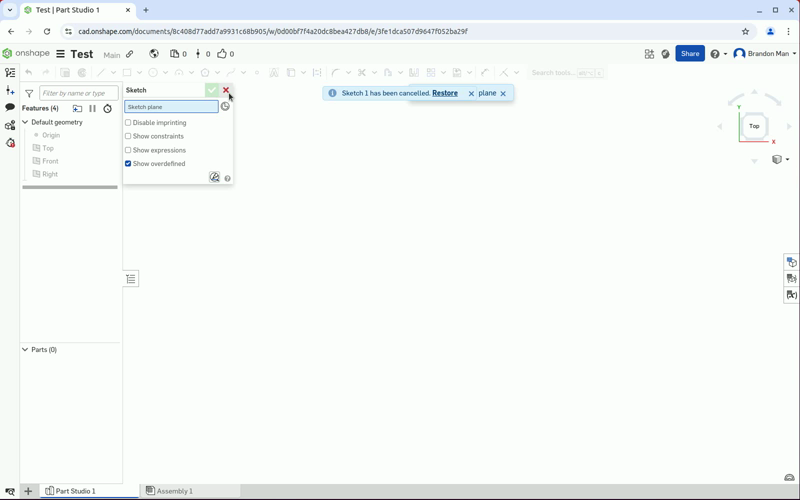
mouse_move(73, 150)
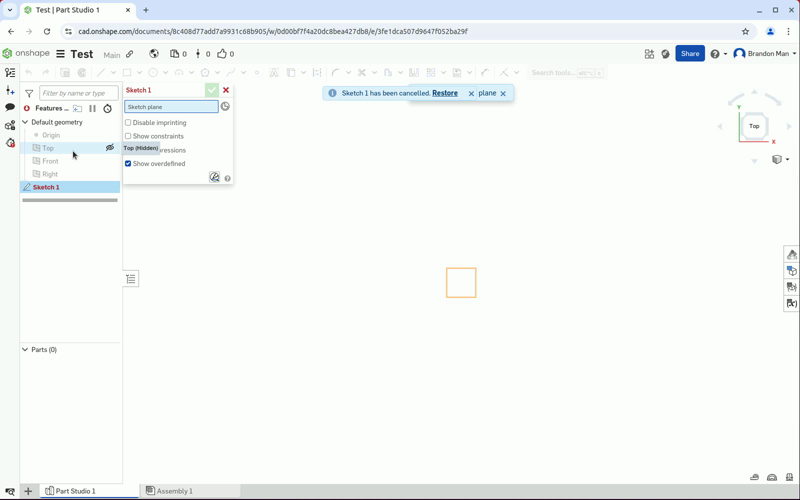
click(73, 150)
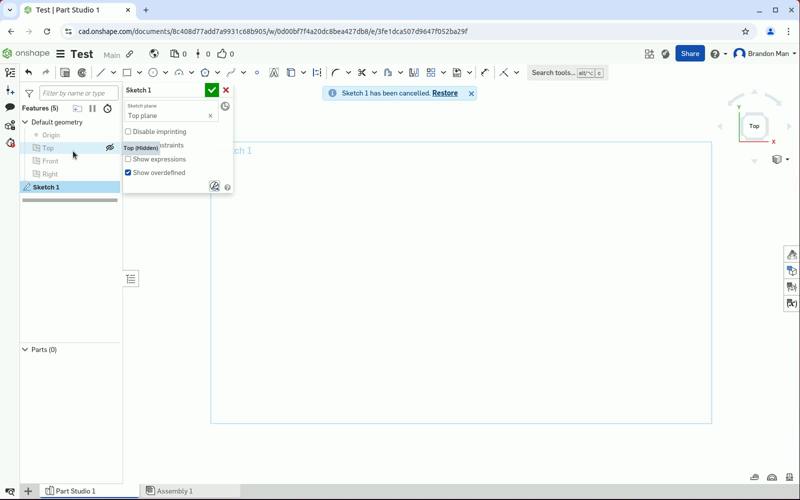
mouse_move(73, 352)
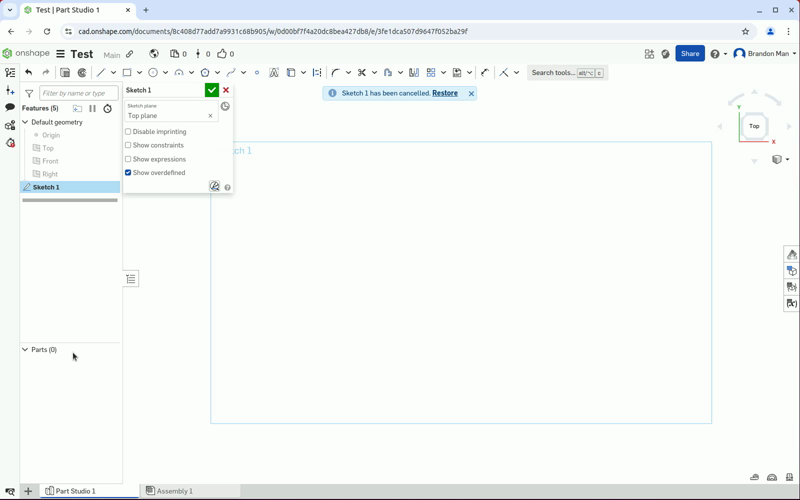
key(y)
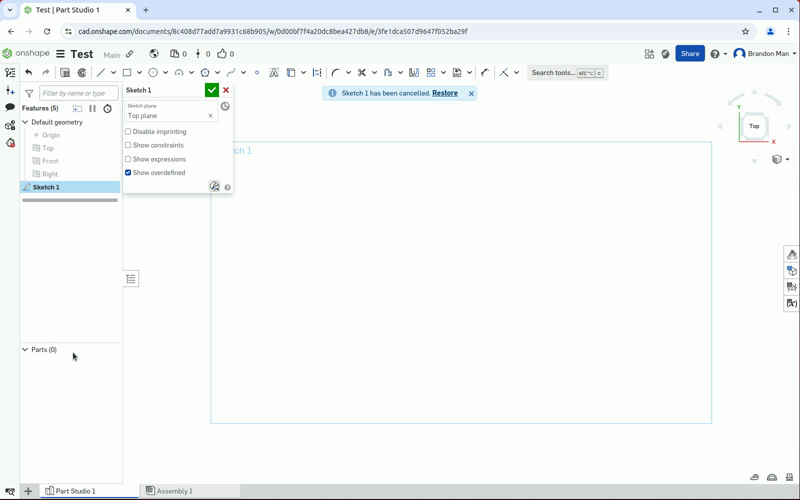
key(l)
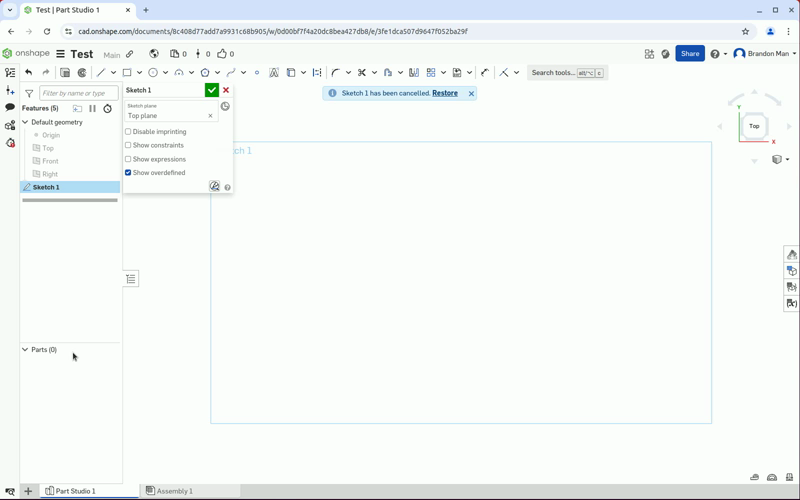
key_down(shift)
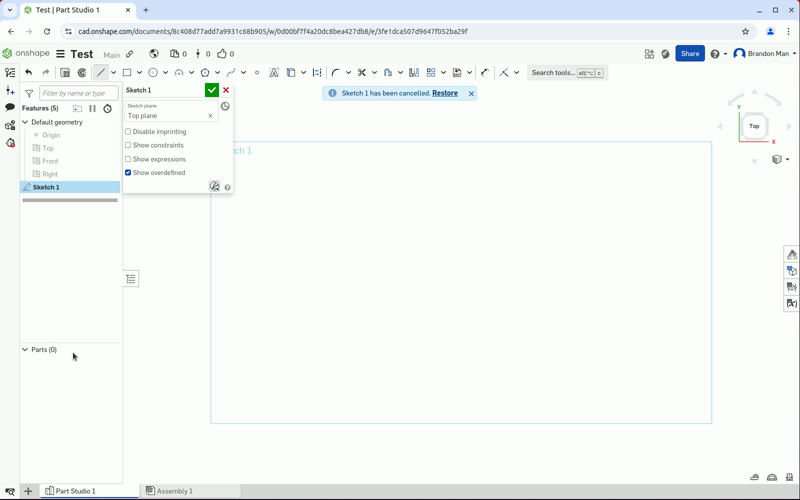
mouse_move(348, 282)
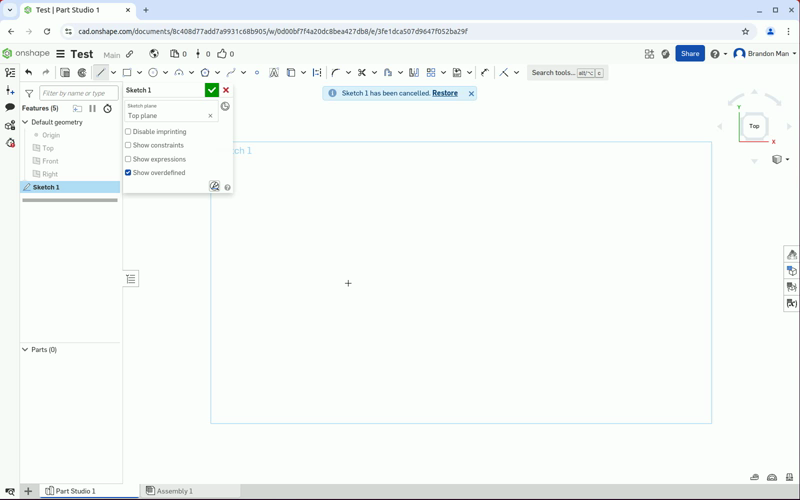
click(348, 282)
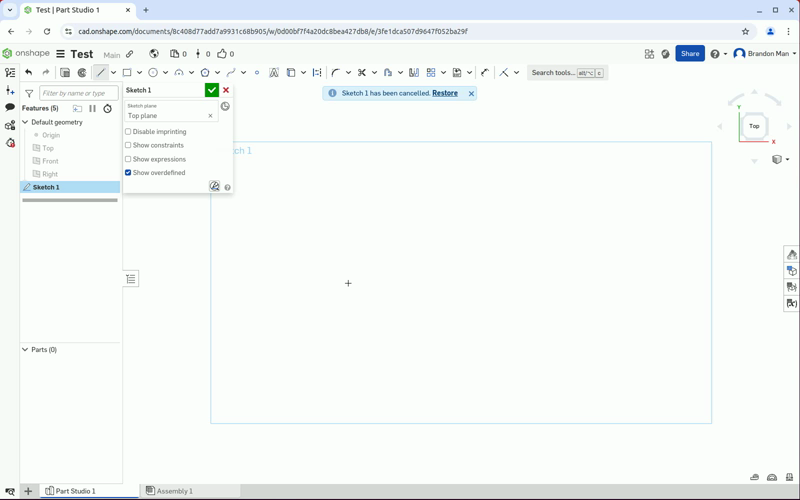
key_up(shift)
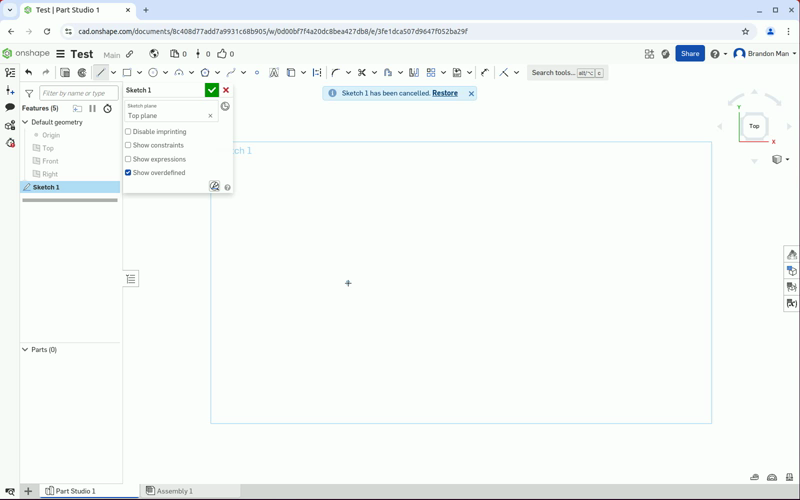
key_down(shift)
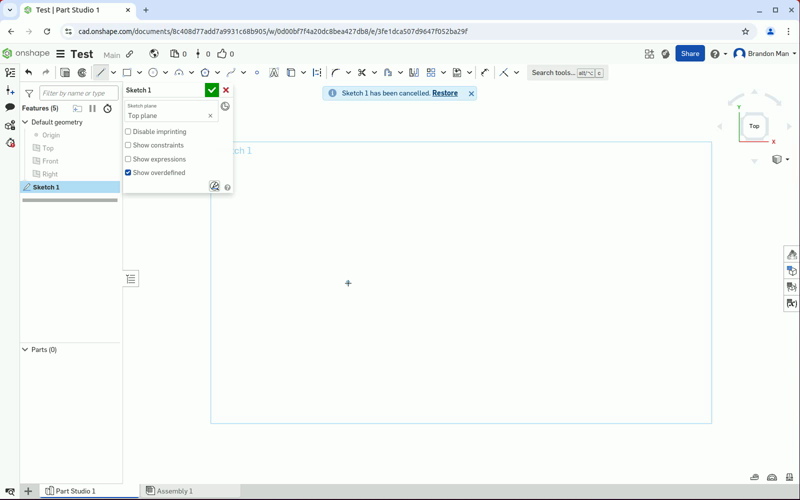
mouse_move(461, 282)
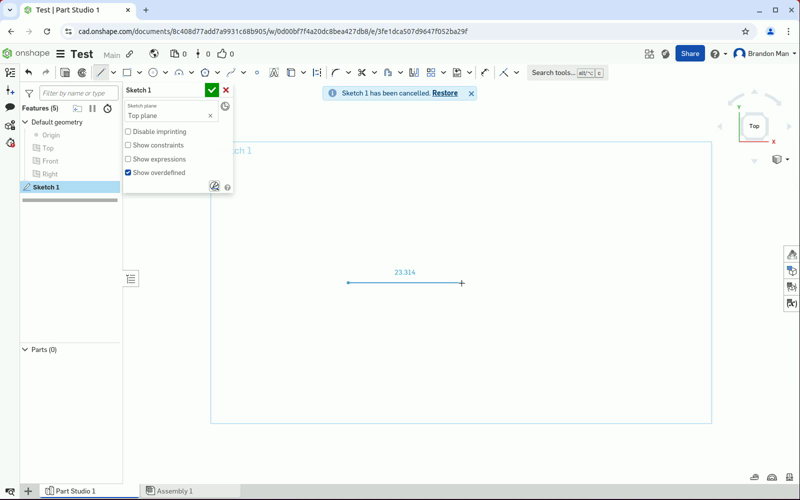
click(461, 282)
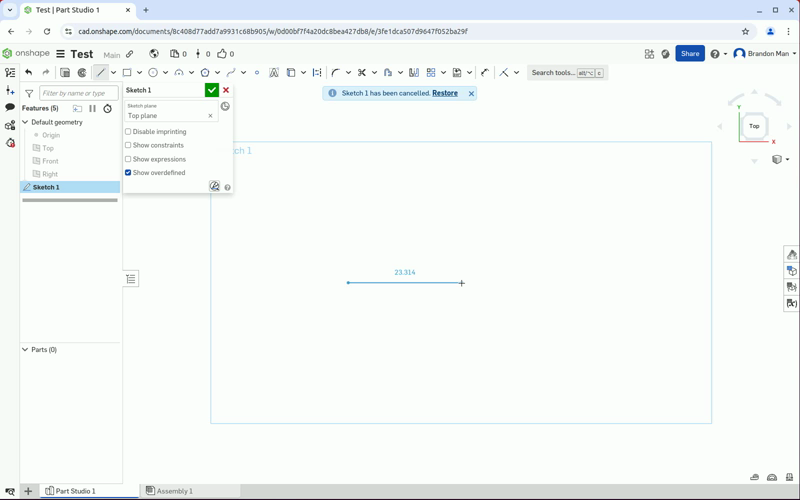
key_up(shift)
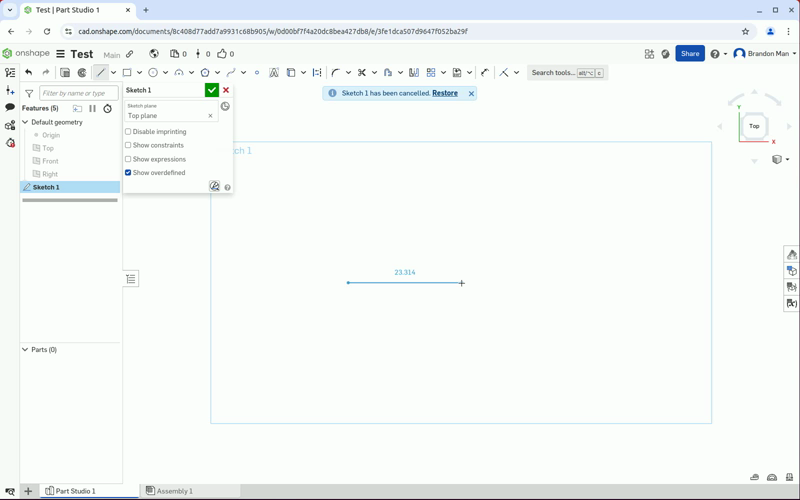
key_down(shift)
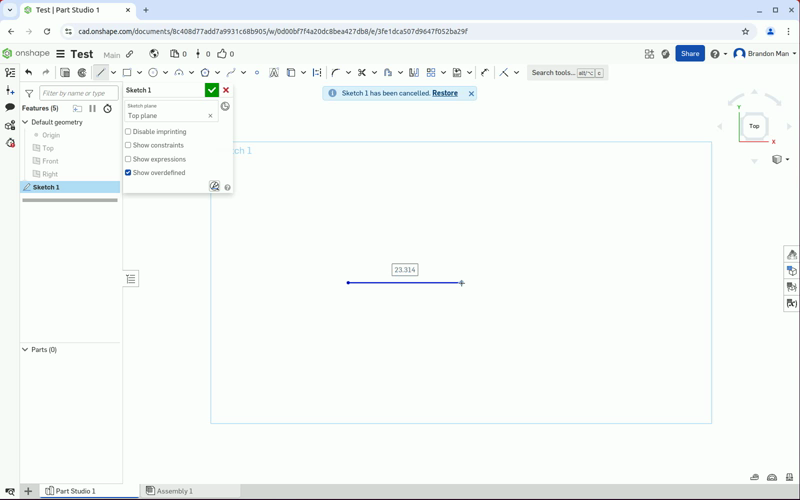
mouse_move(492, 282)
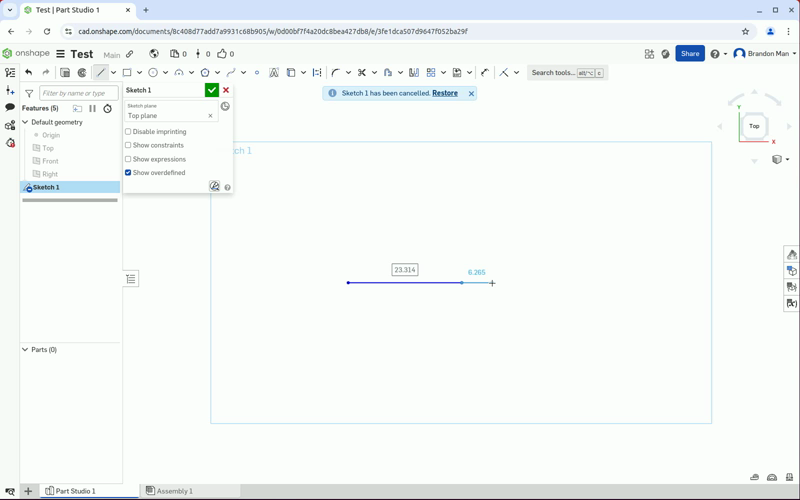
mouse_move(461, 268)
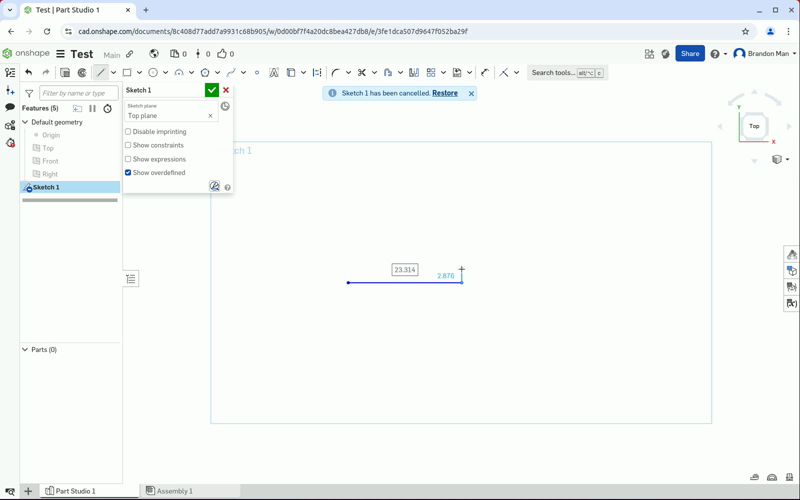
click(461, 268)
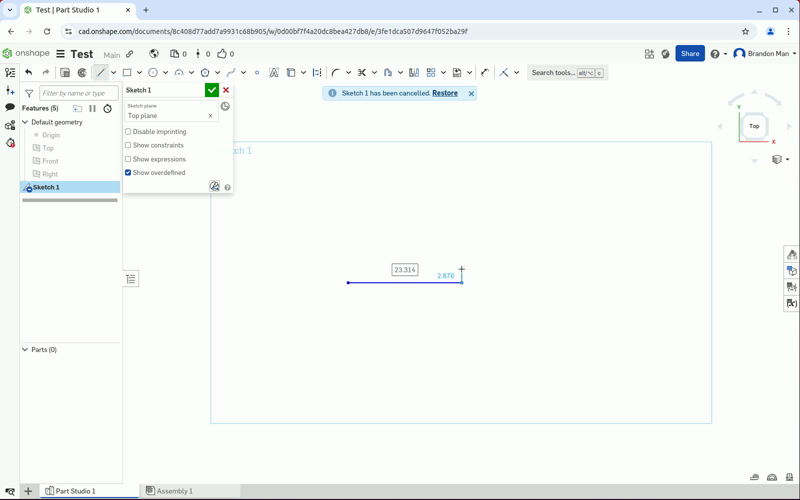
key_up(shift)
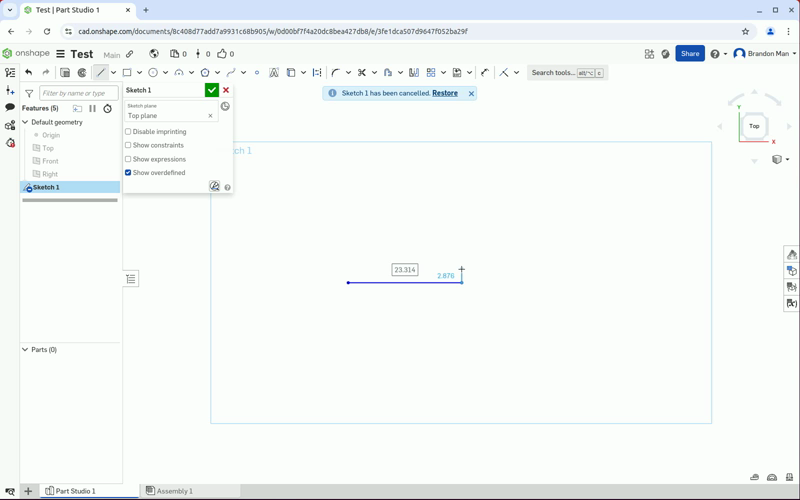
key_down(shift)
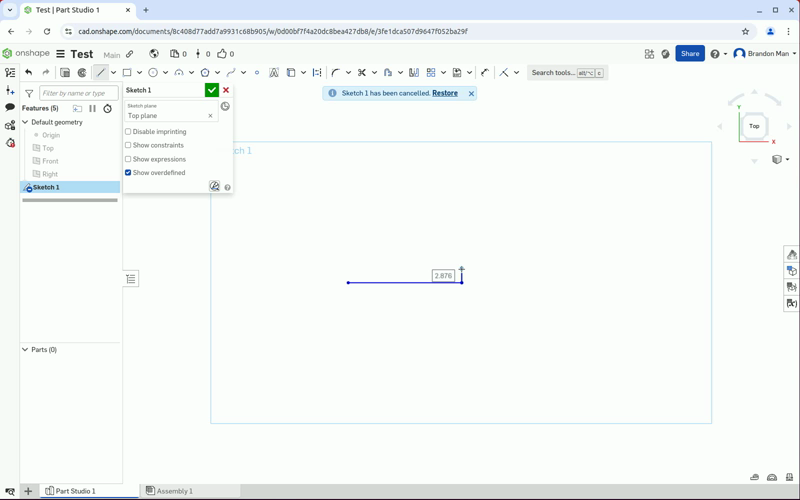
mouse_move(348, 268)
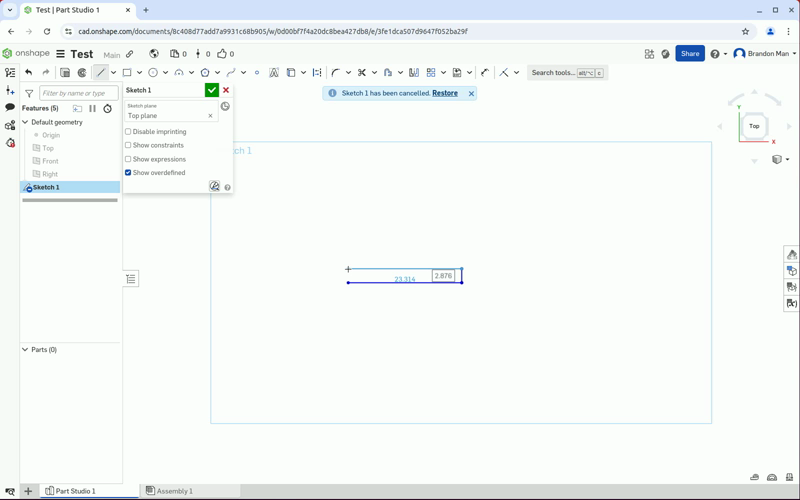
click(348, 268)
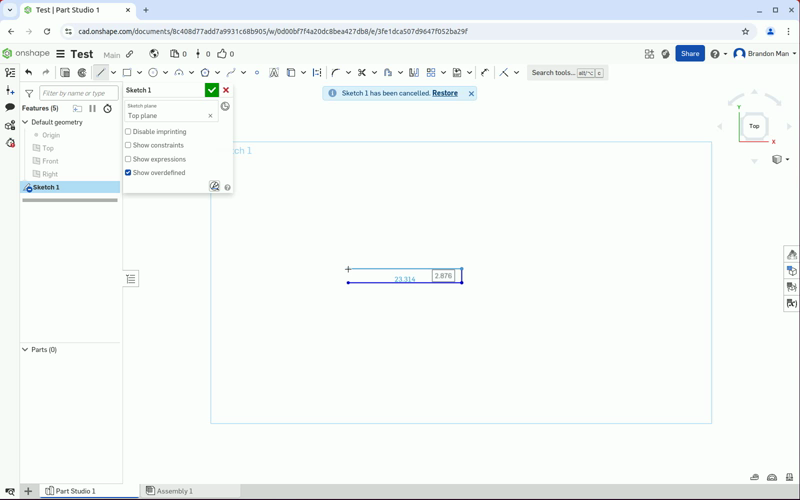
key_up(shift)
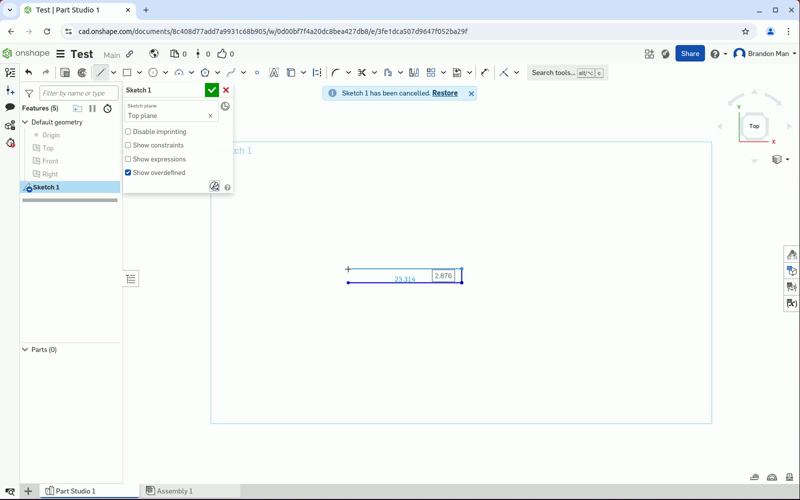
mouse_move(378, 268)
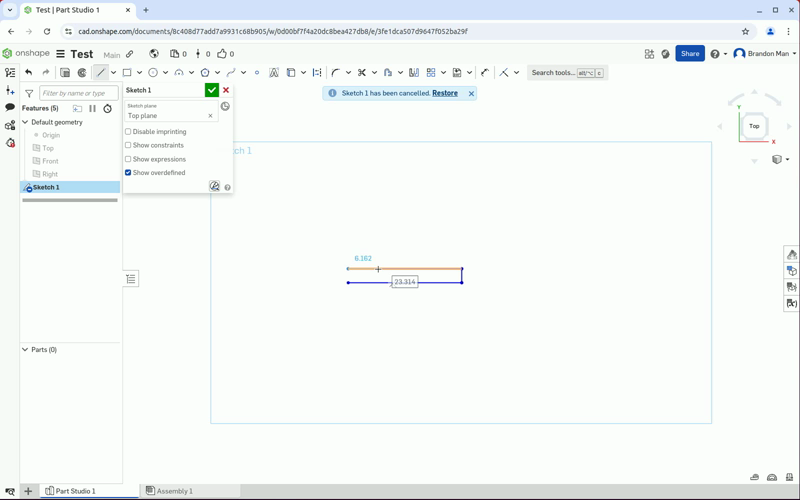
key_down(shift)
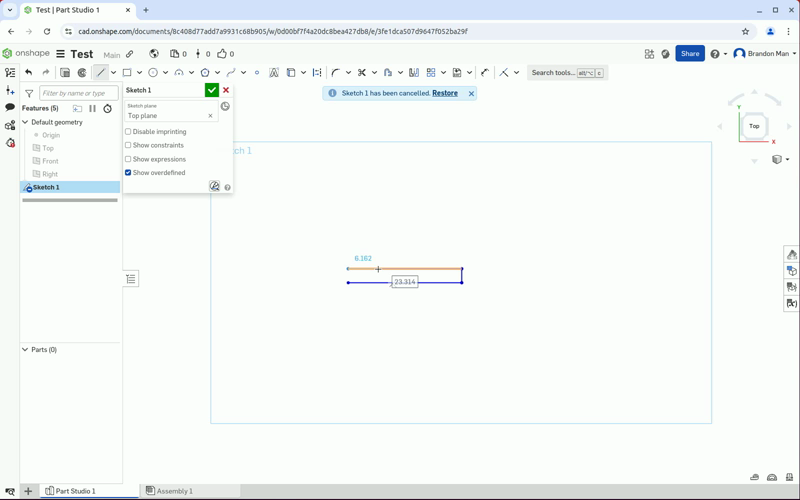
mouse_move(348, 282)
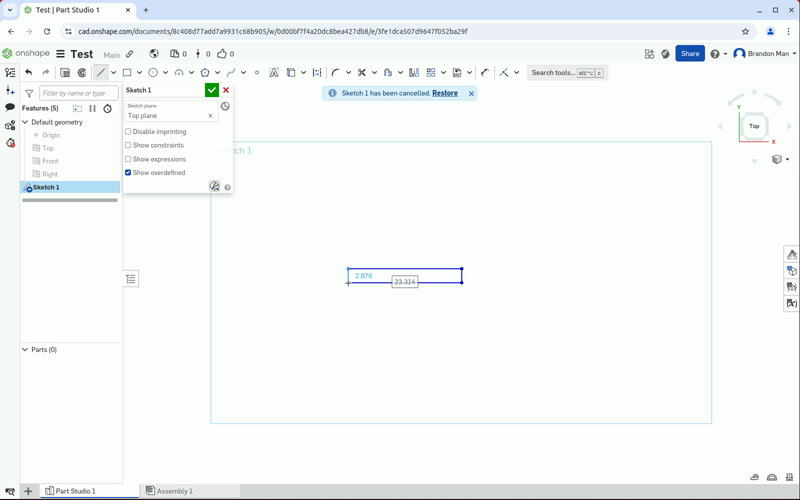
key_up(shift)
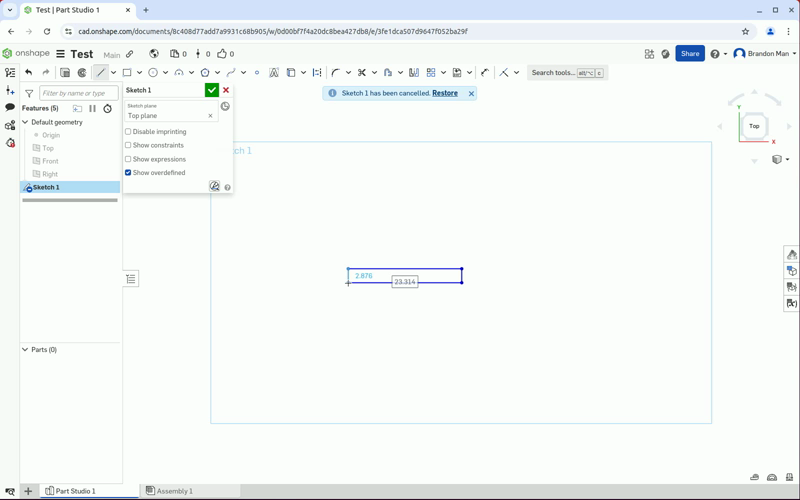
click(348, 282)
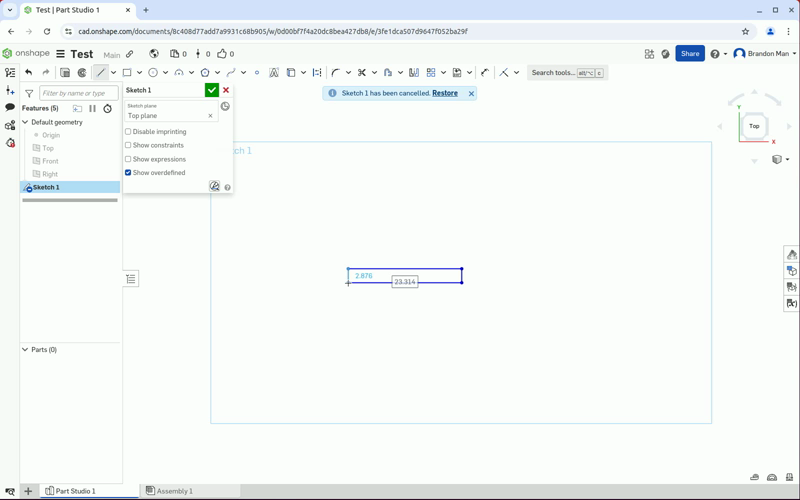
key(esc)
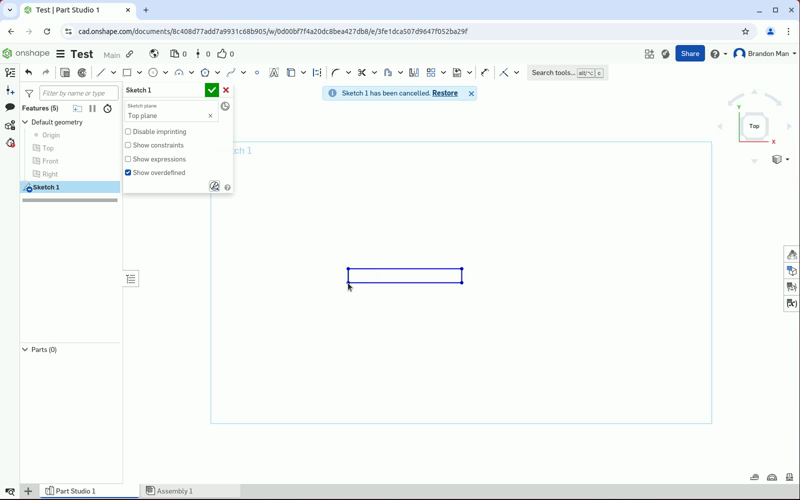
mouse_move(360, 271)
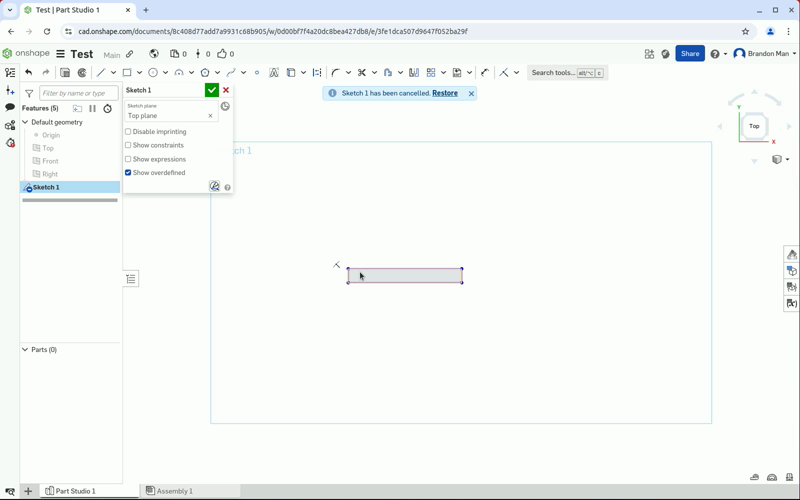
scroll(6)
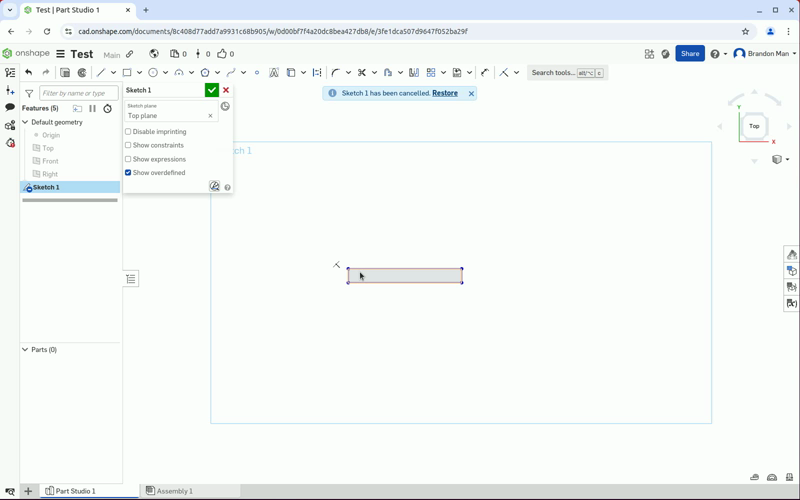
scroll(6)
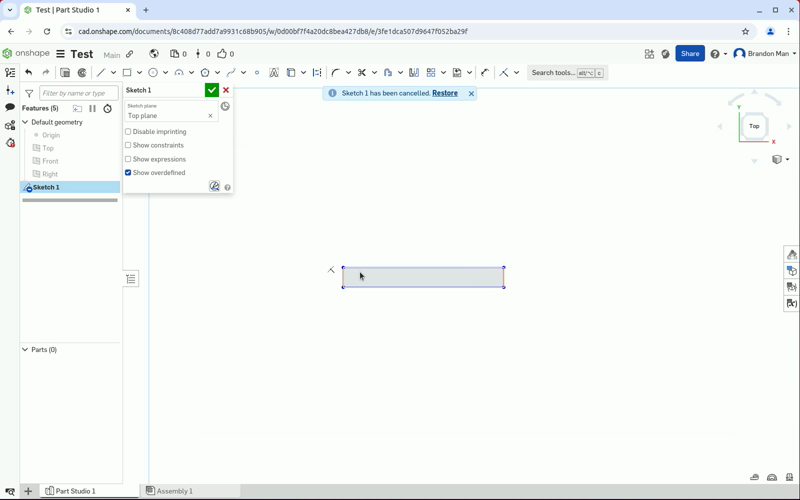
scroll(6)
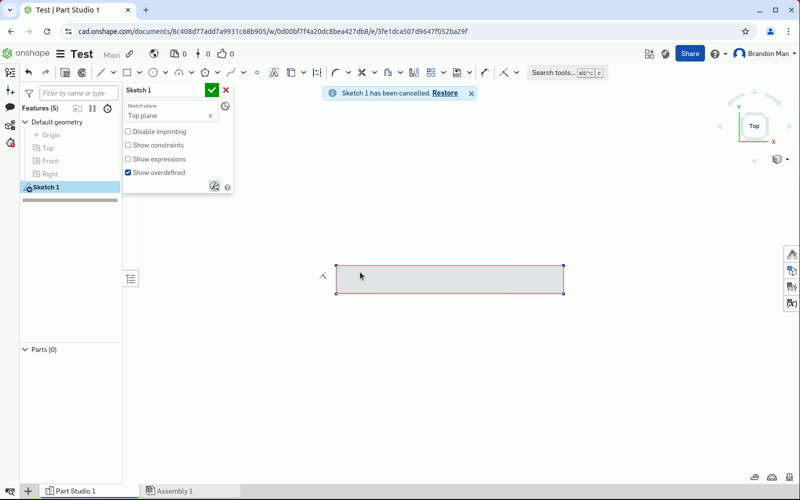
scroll(6)
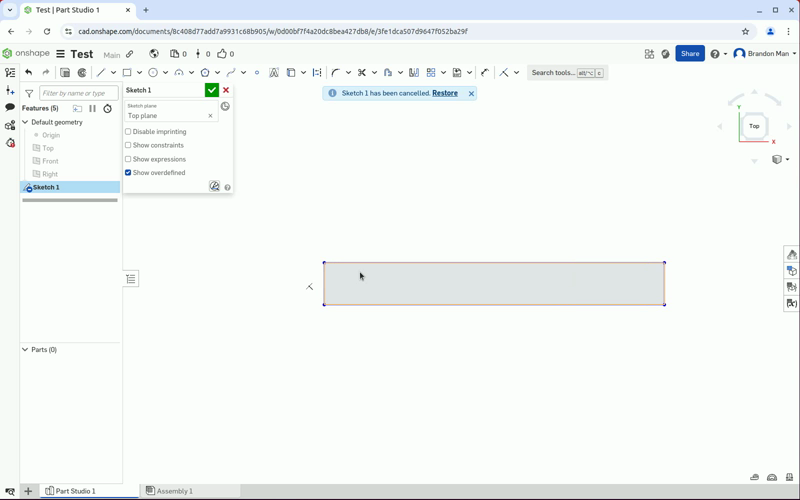
scroll(6)
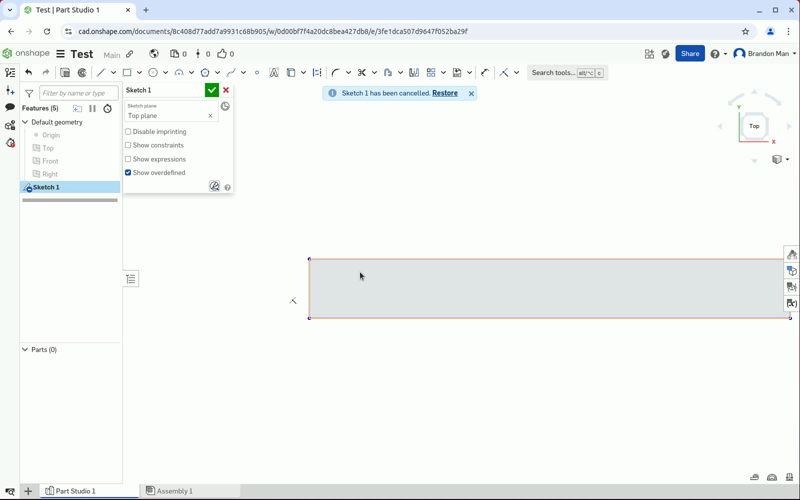
scroll(6)
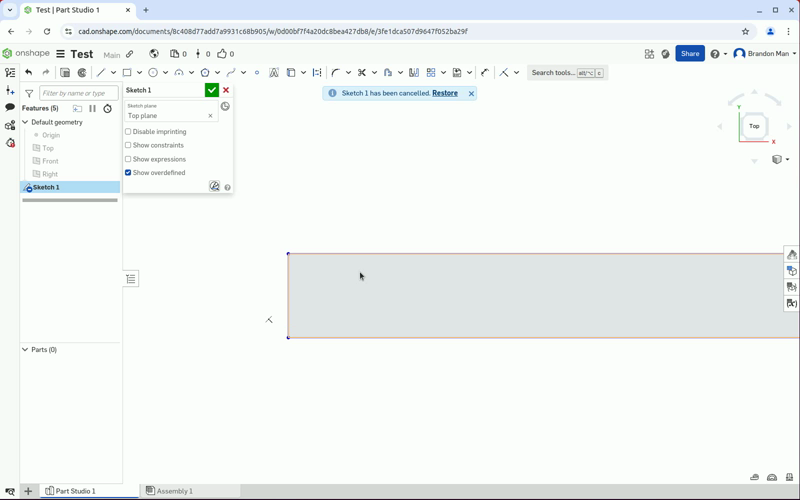
scroll(6)
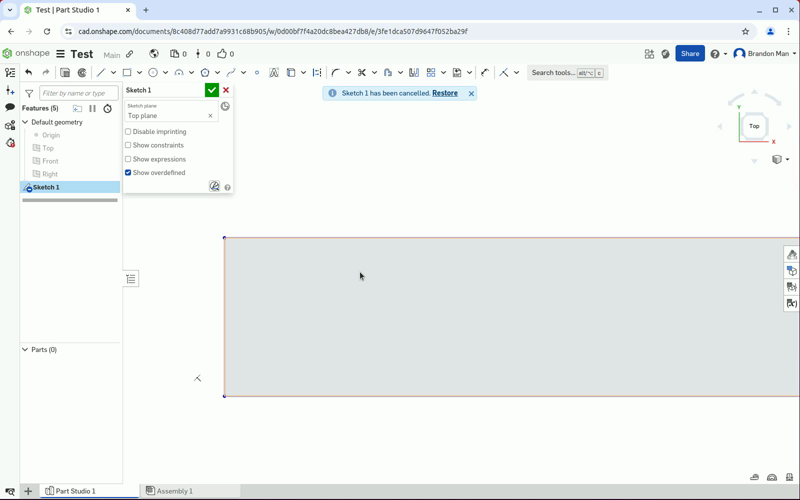
click(360, 271)
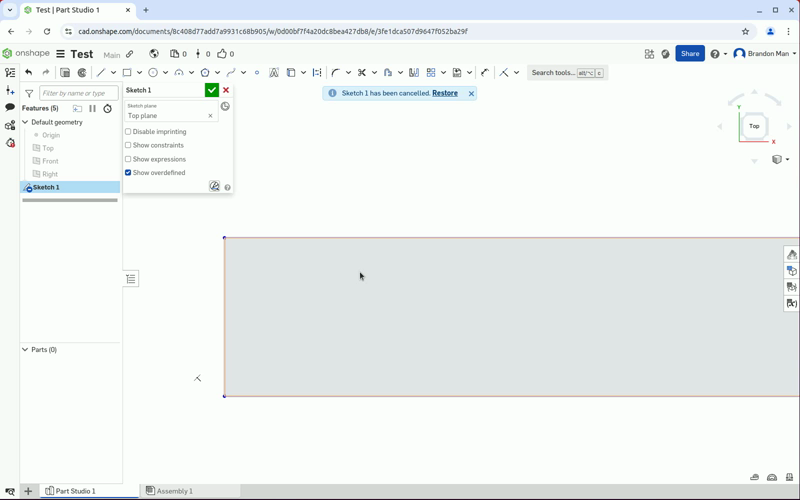
scroll(-6)
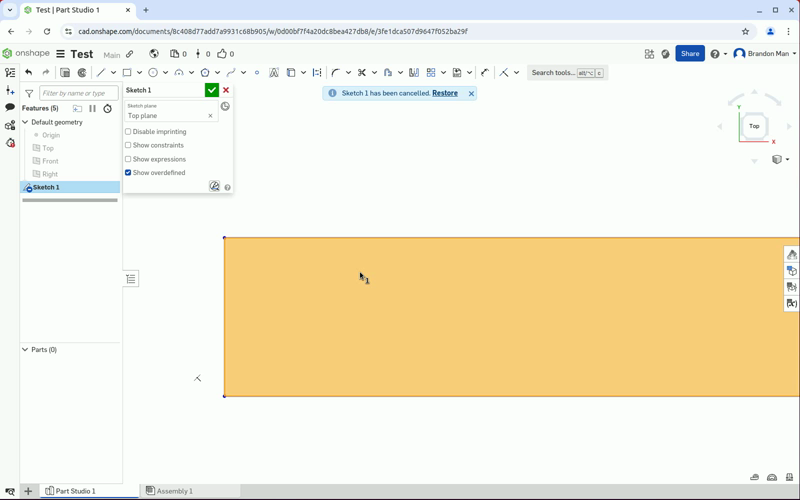
scroll(-6)
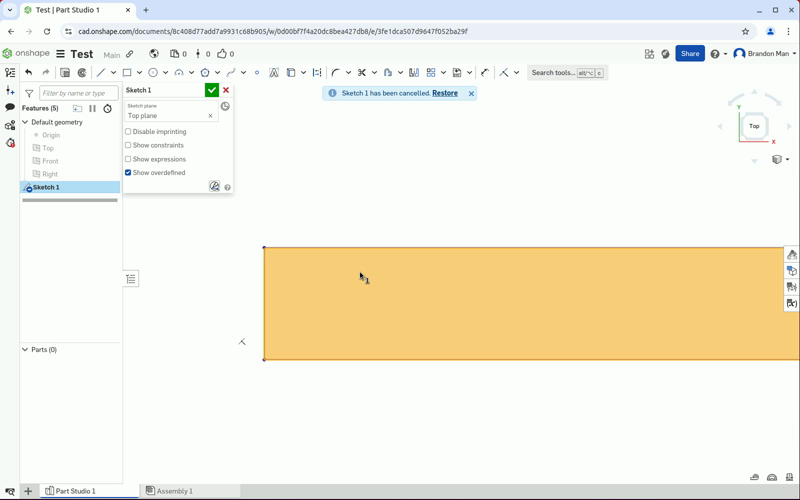
scroll(-6)
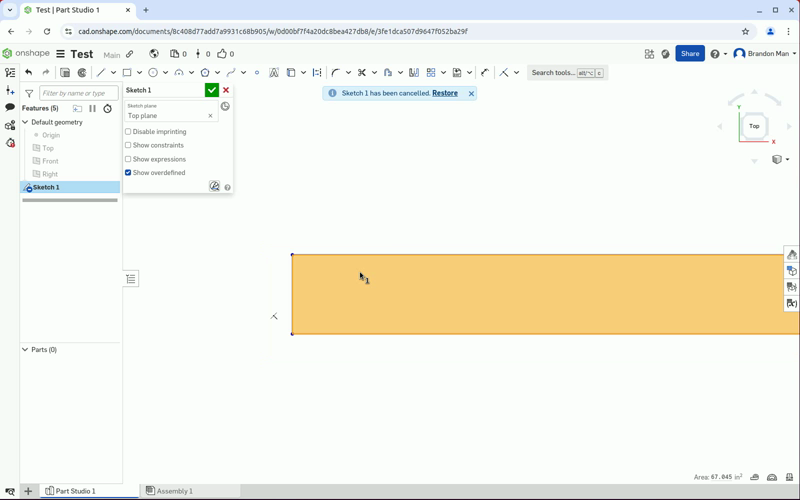
scroll(-6)
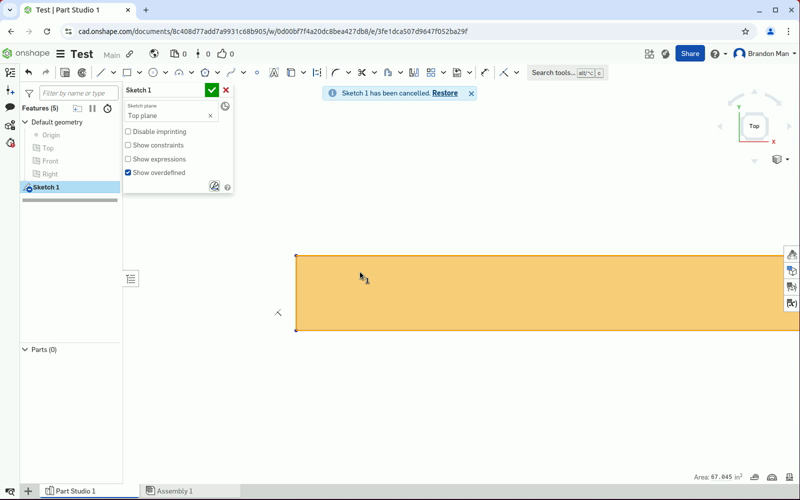
scroll(-6)
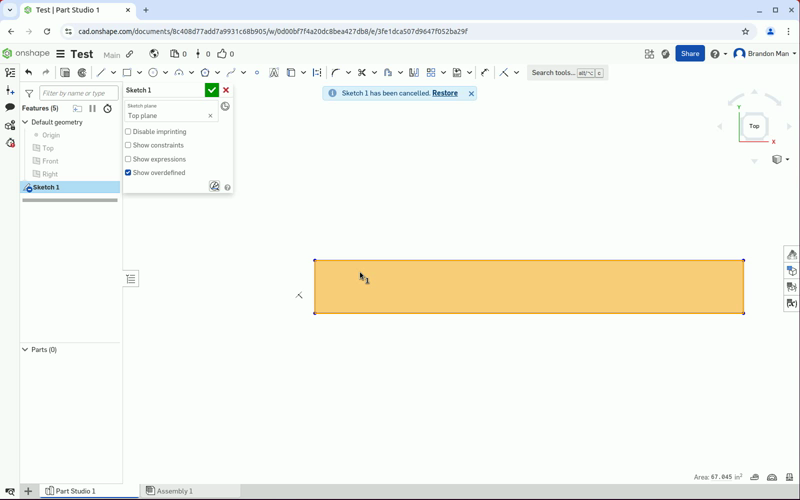
scroll(-6)
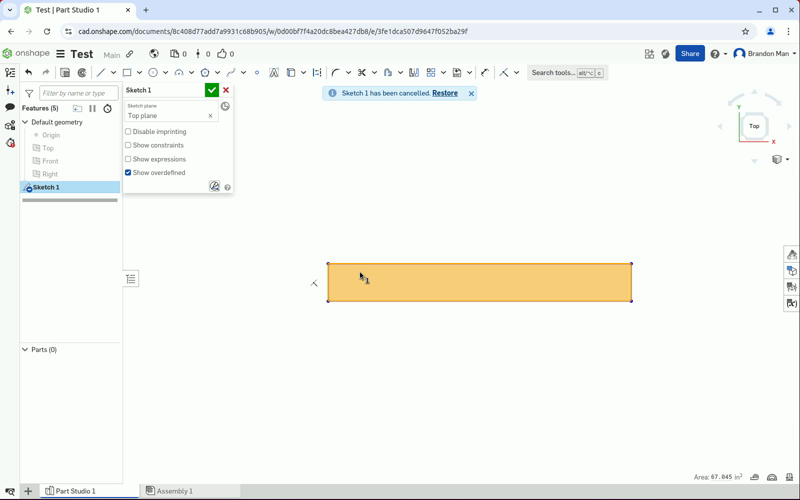
scroll(-6)
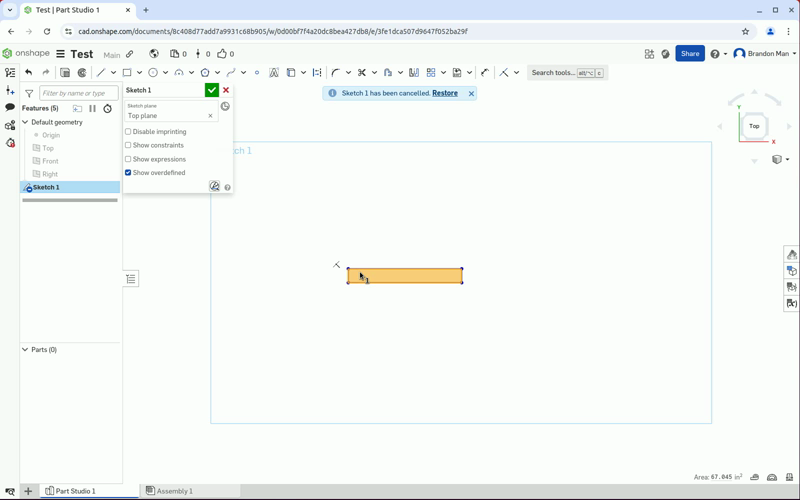
mouse_move(73, 352)
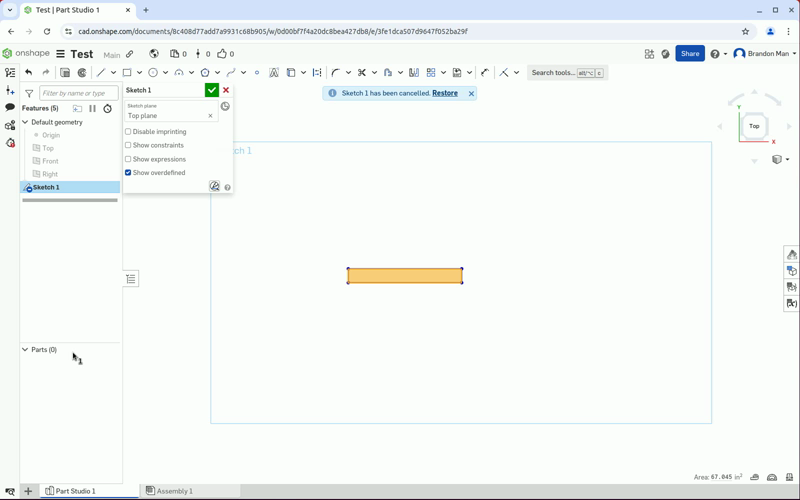
key(shift+y)
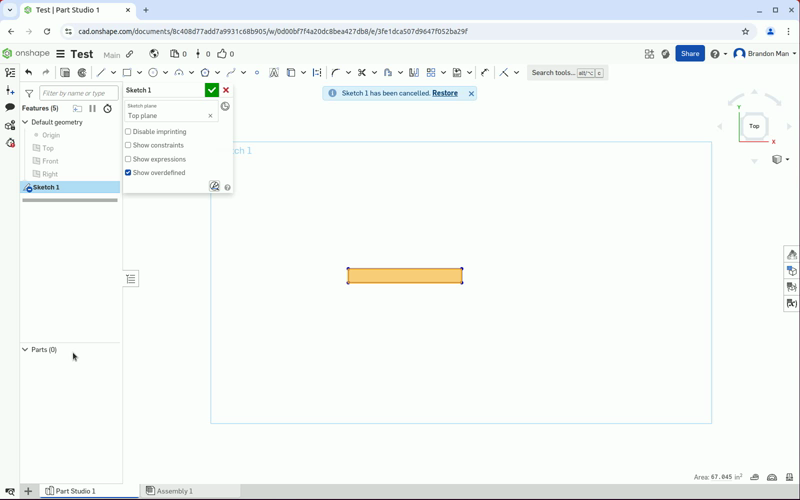
key(shift+e)
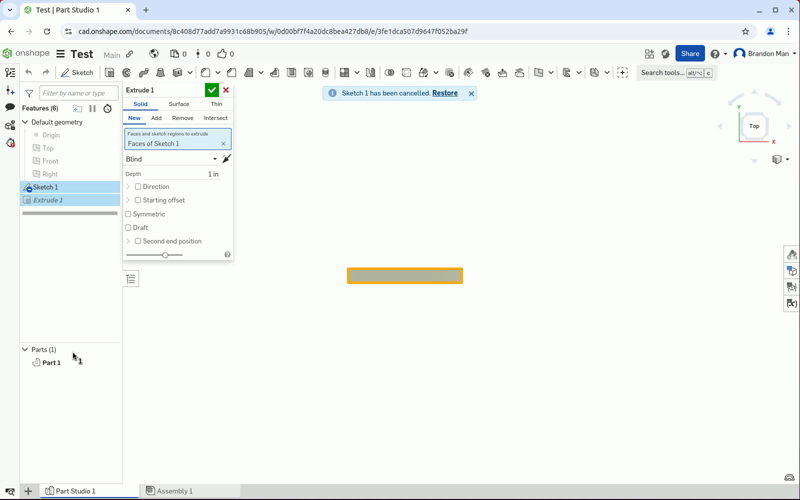
mouse_move(143, 106)
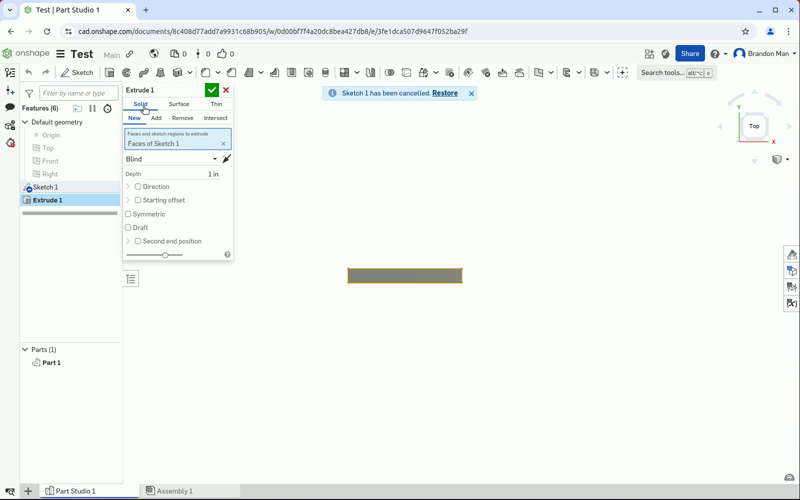
click(143, 106)
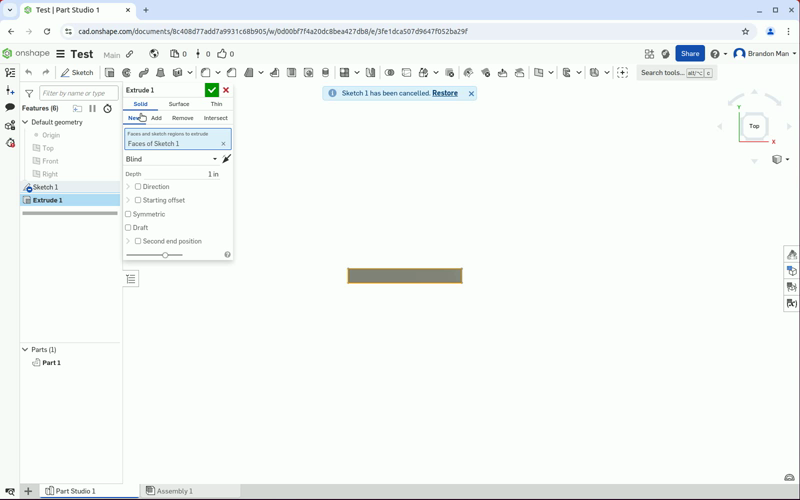
mouse_move(137, 120)
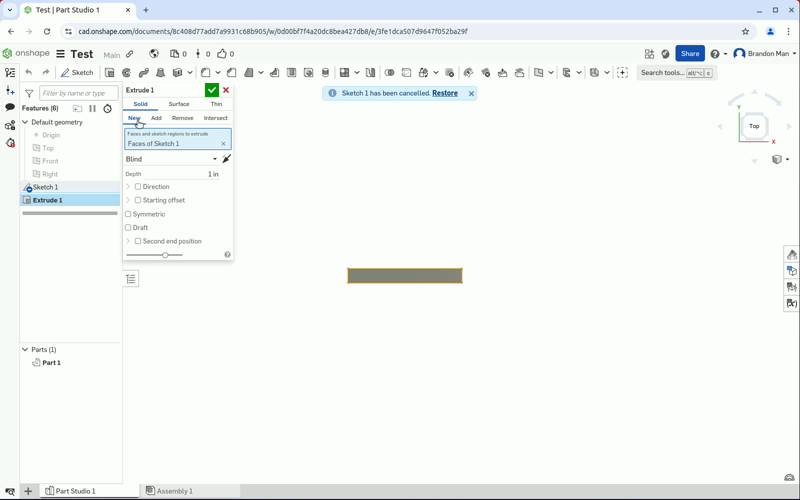
click(137, 120)
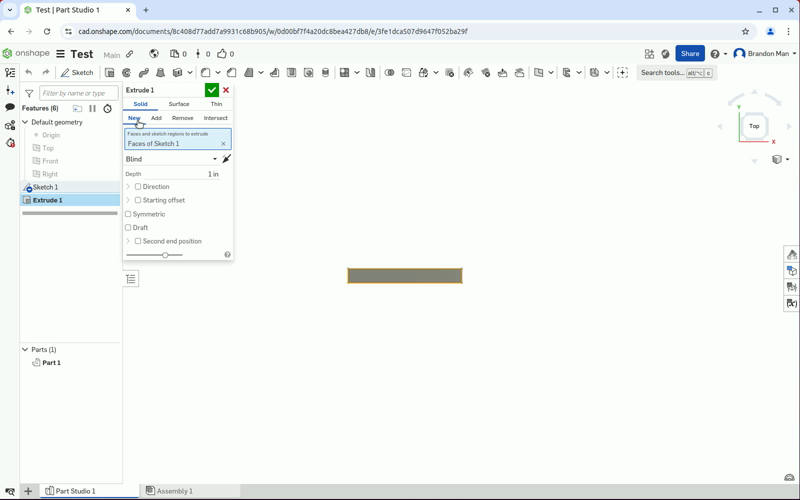
key(tab, 4)
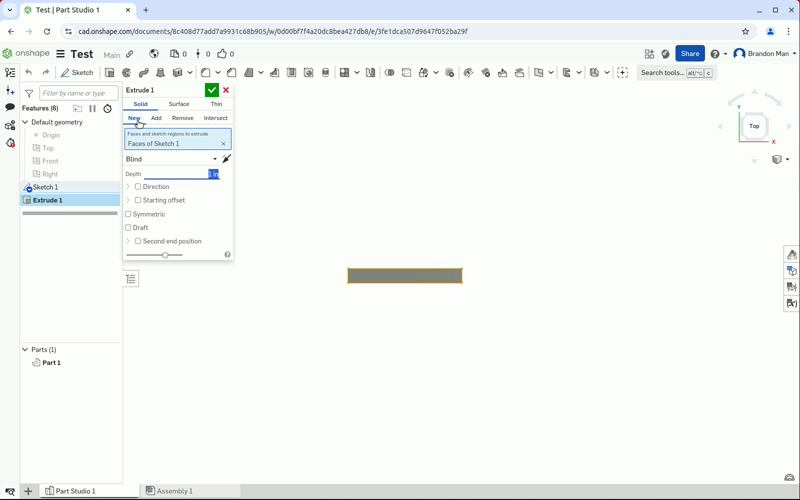
text(0.241)
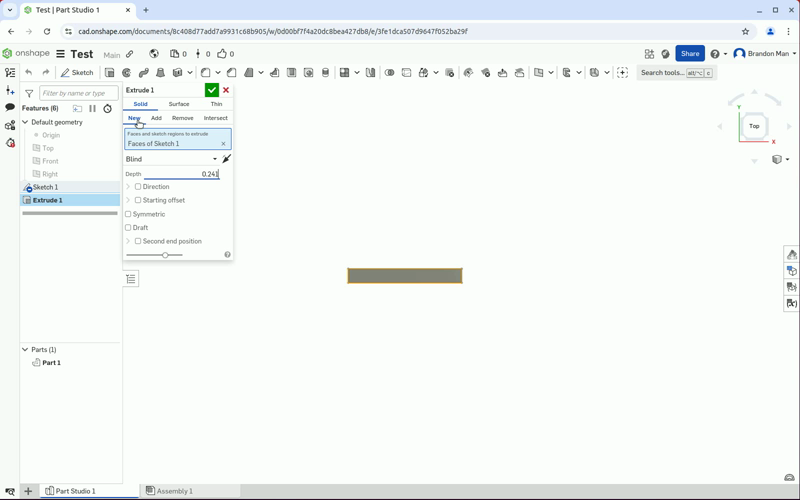
key(enter)
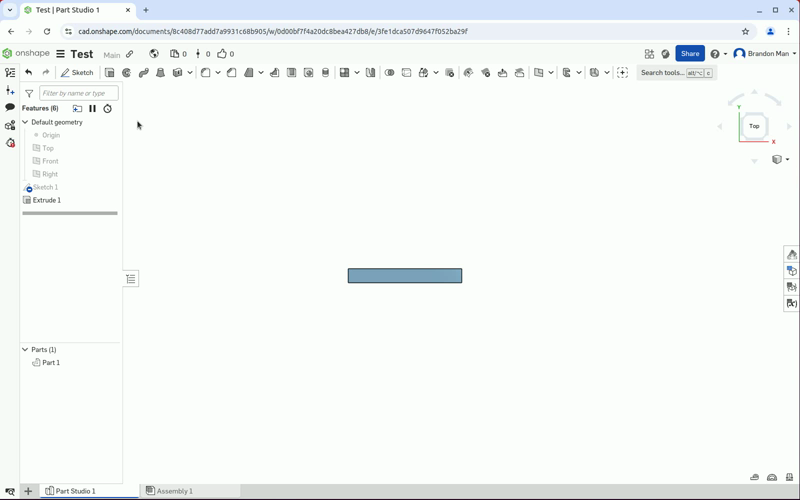
key(shift+h)
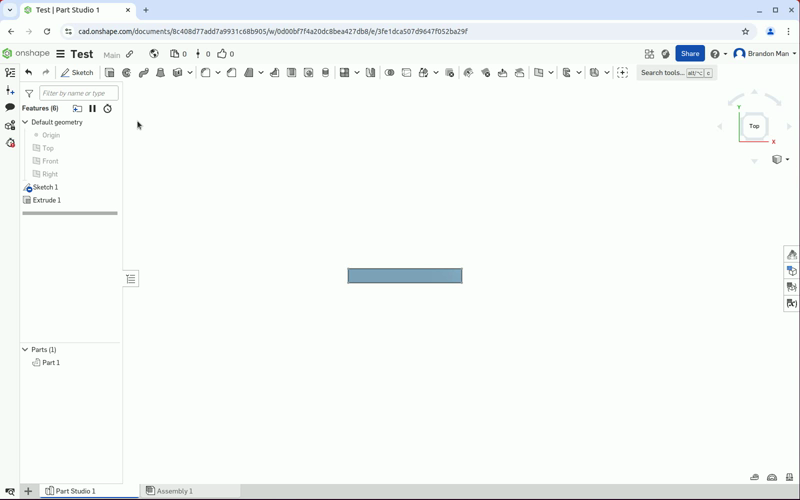
key(shift+h)
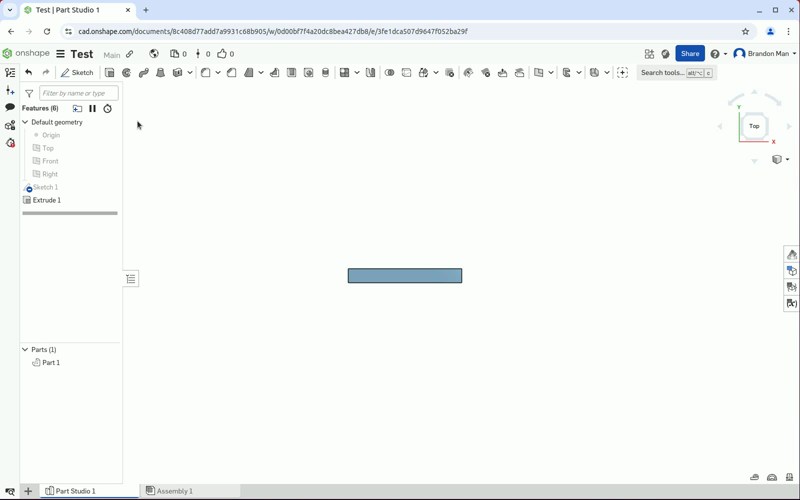
mouse_move(73, 189)
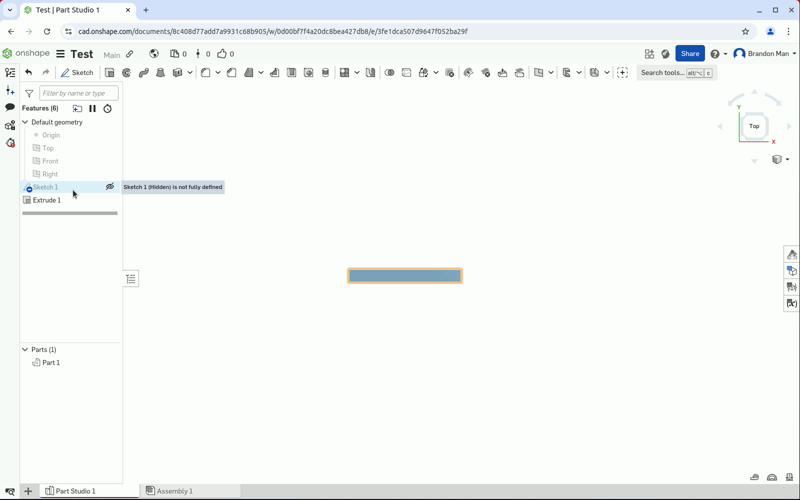
click(73, 189)
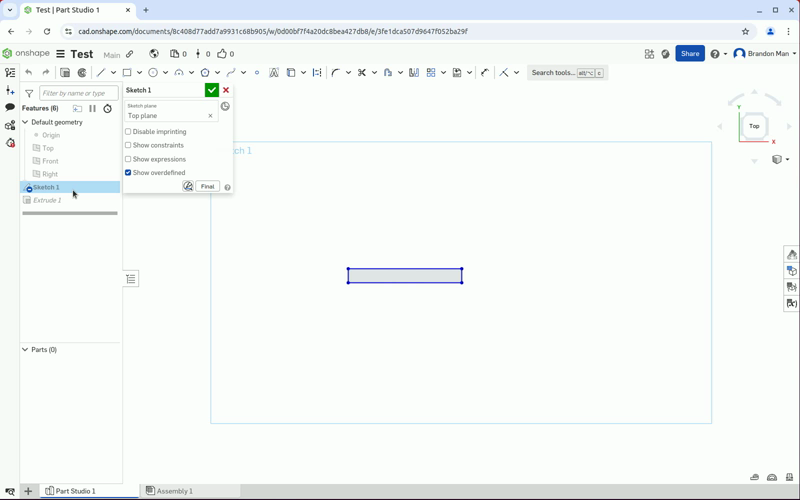
mouse_move(229, 92)
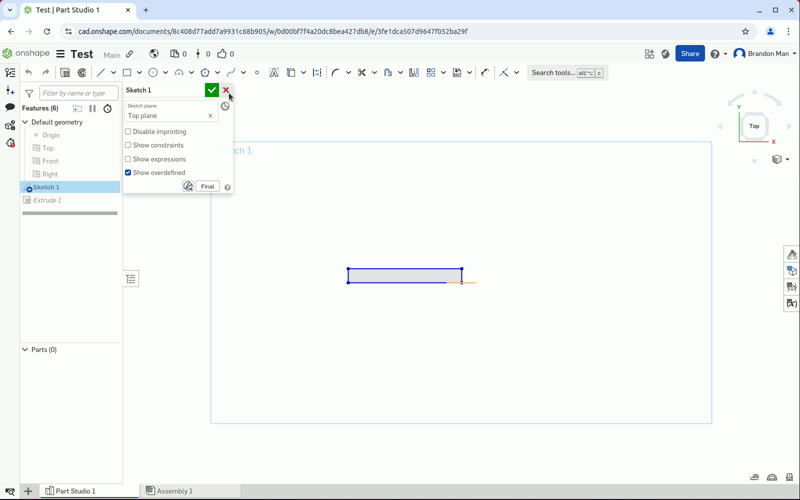
click(229, 92)
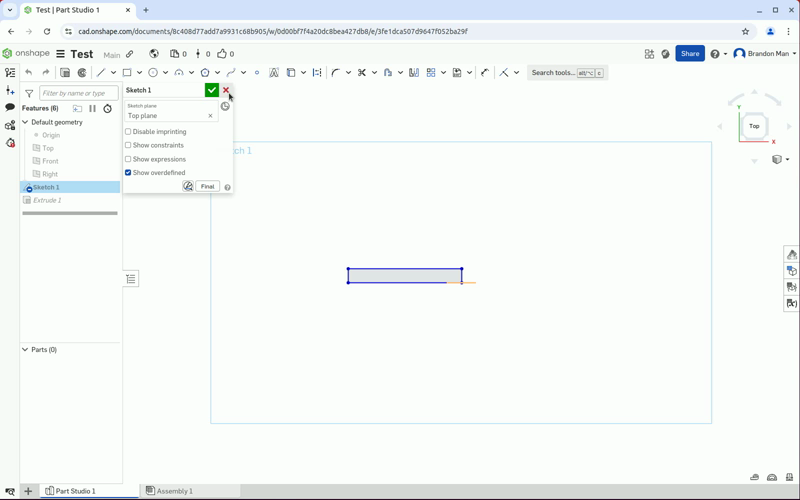
key(shift+s)
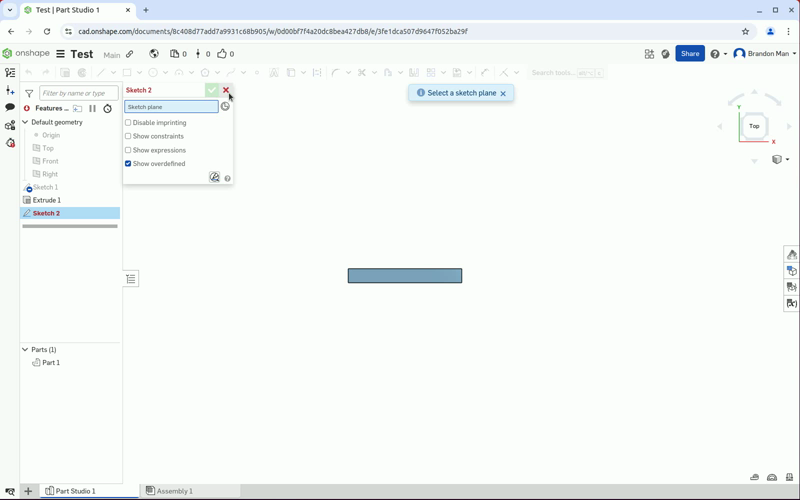
mouse_move(73, 150)
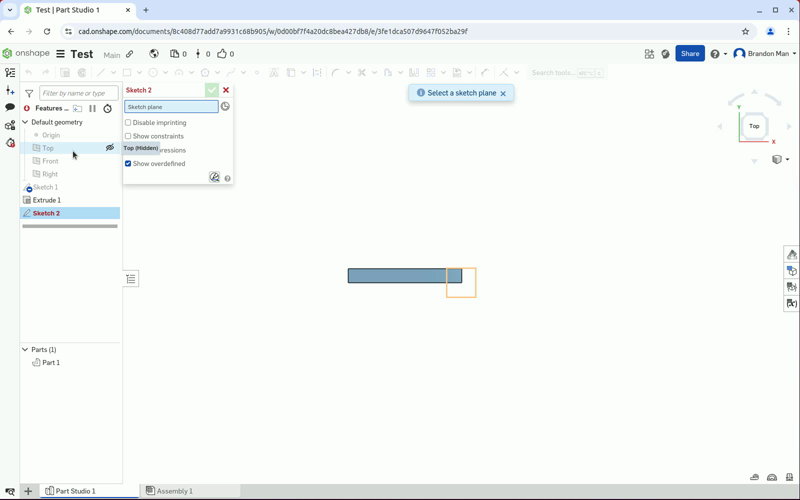
click(73, 150)
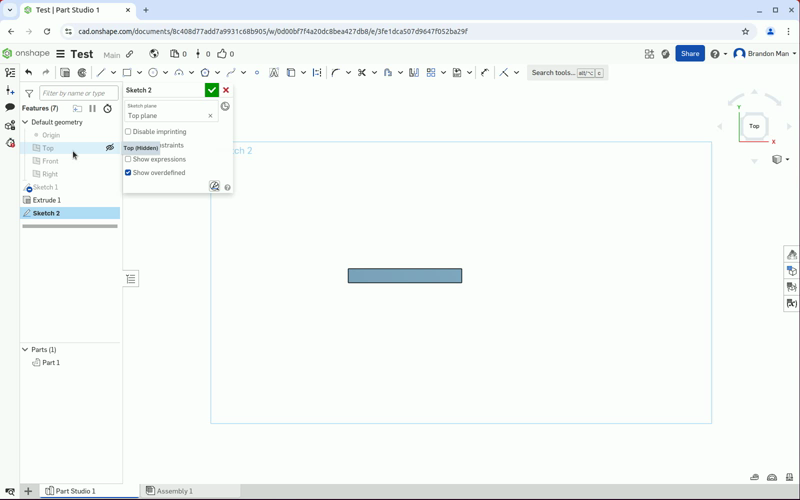
mouse_move(73, 352)
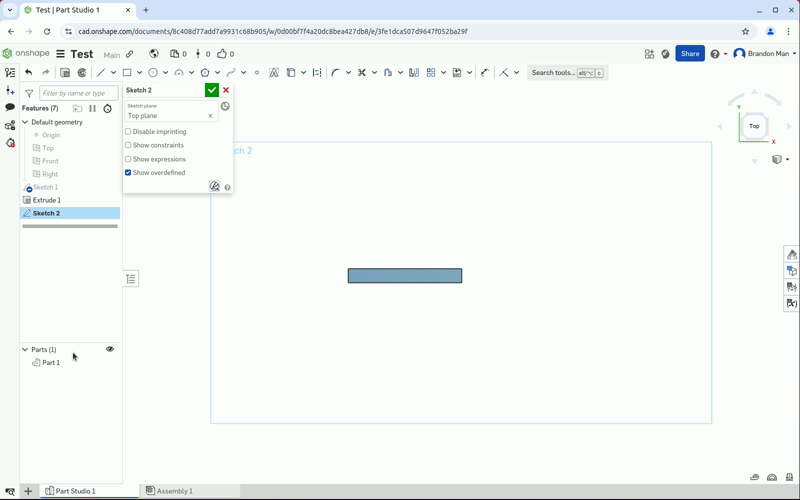
key(y)
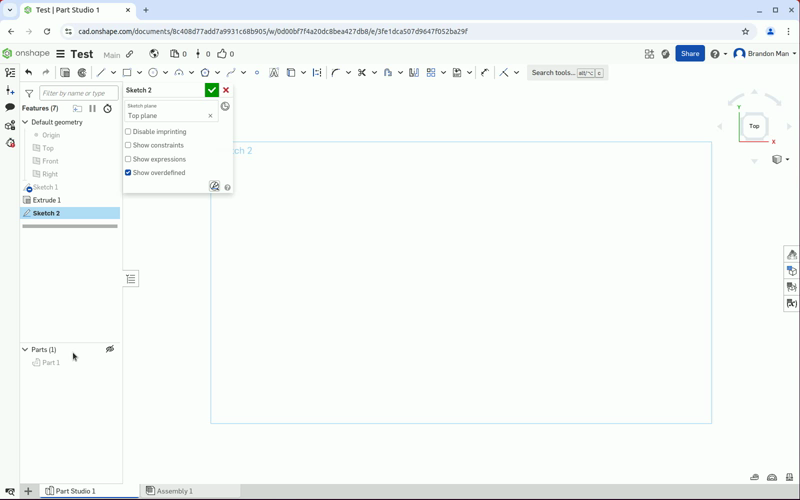
key(l)
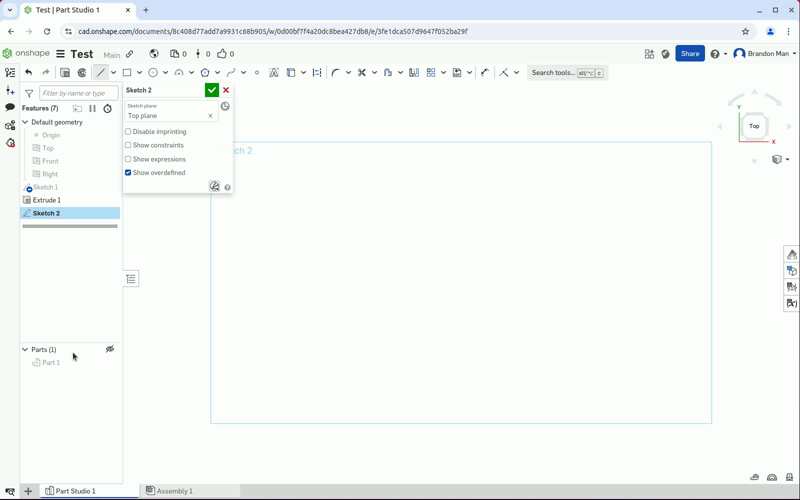
key_down(shift)
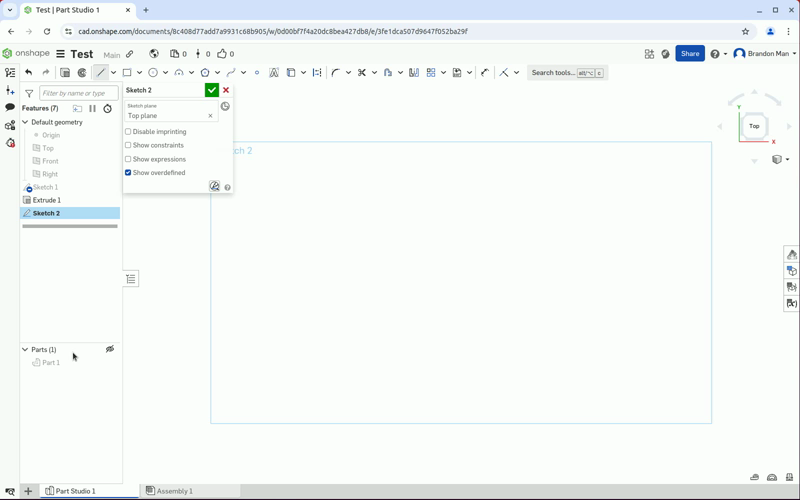
mouse_move(426, 294)
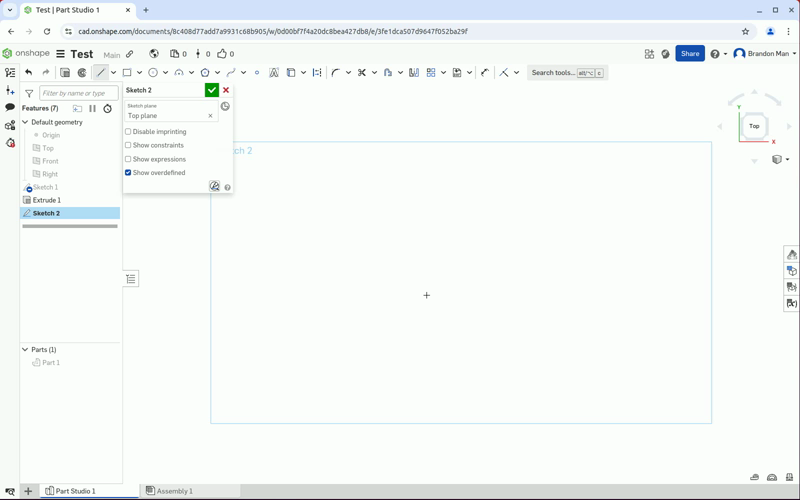
click(426, 294)
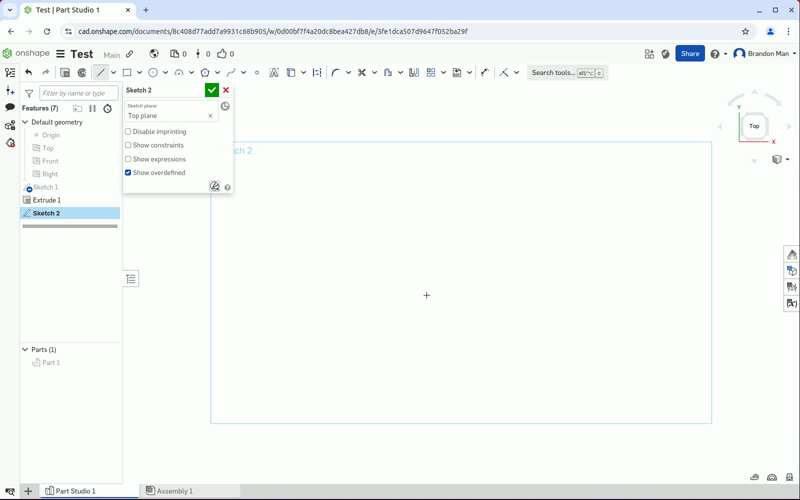
key_up(shift)
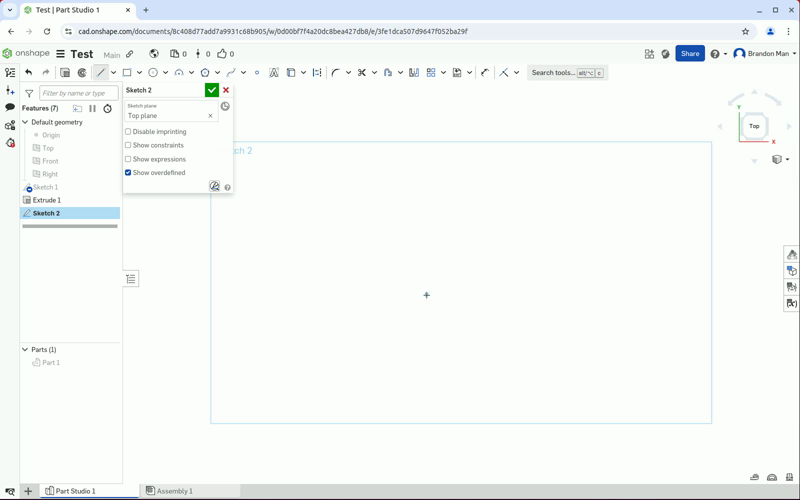
key_down(shift)
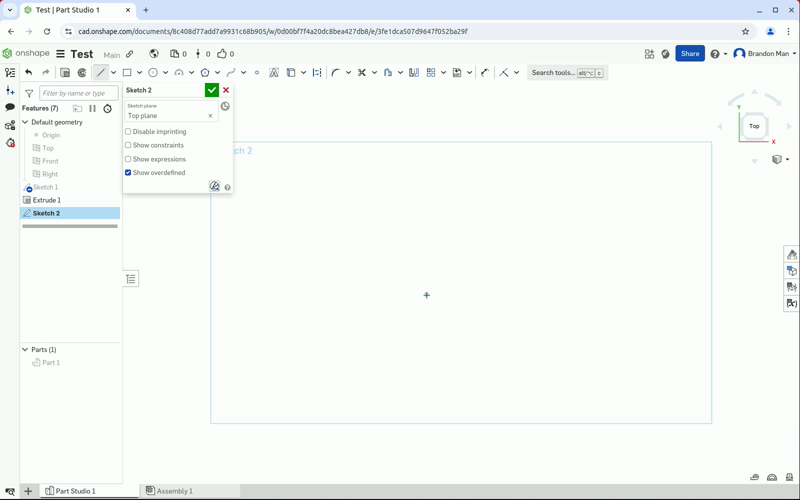
mouse_move(540, 294)
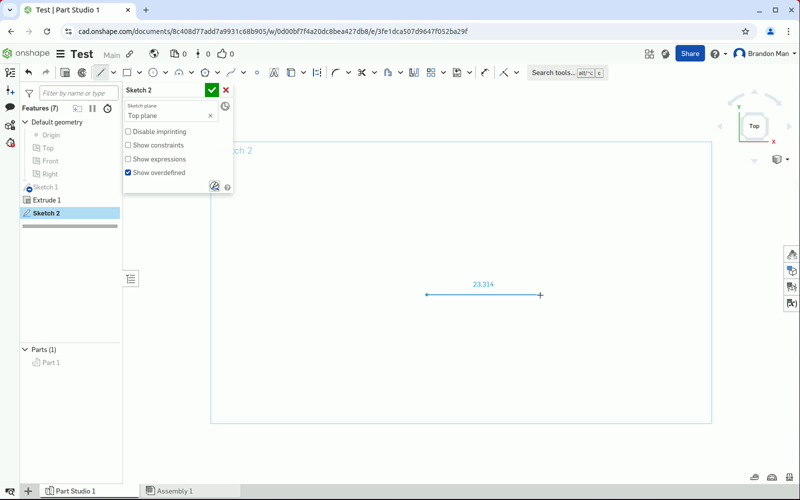
click(540, 294)
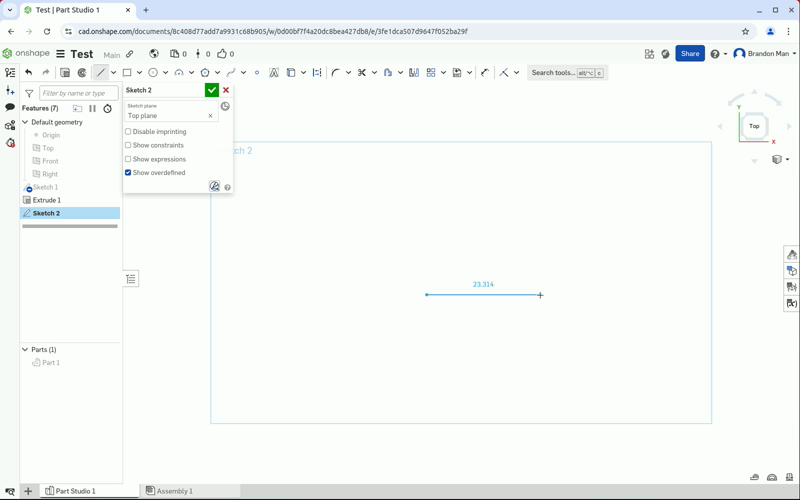
key_up(shift)
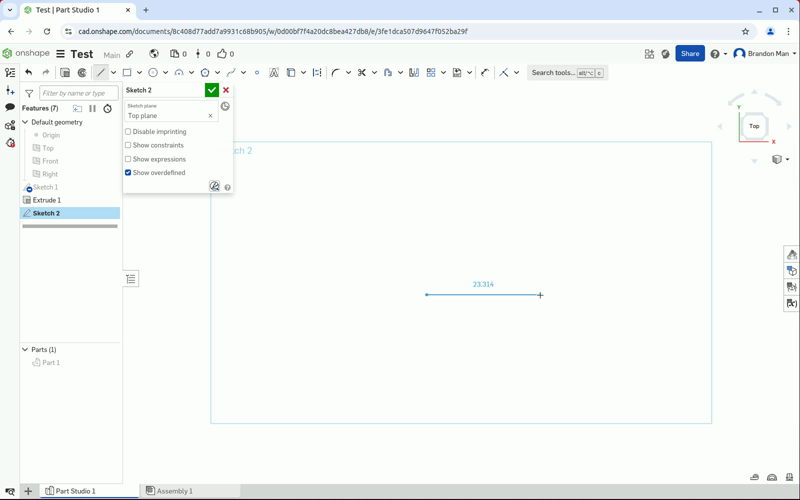
key_down(shift)
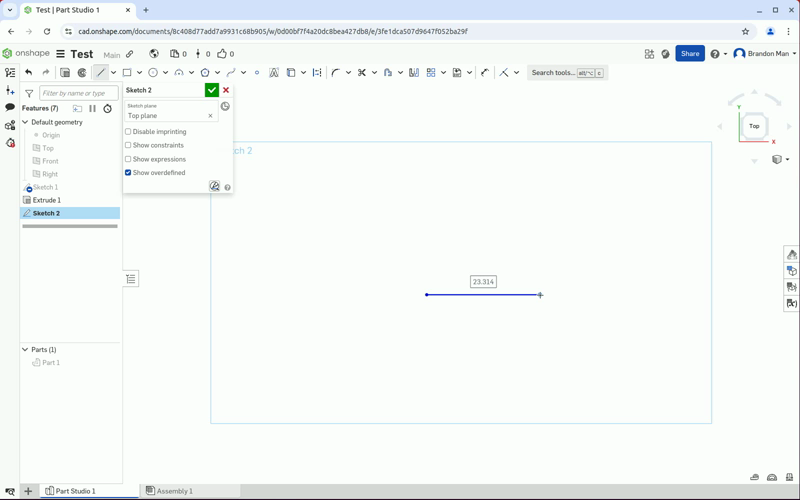
mouse_move(570, 294)
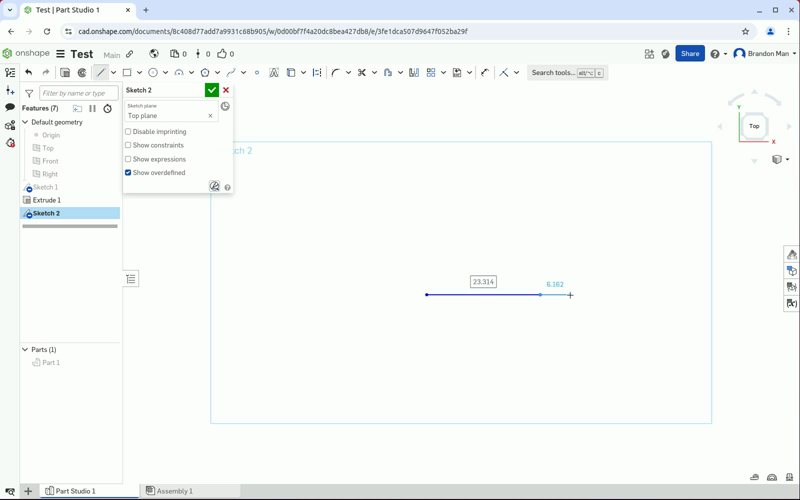
mouse_move(540, 264)
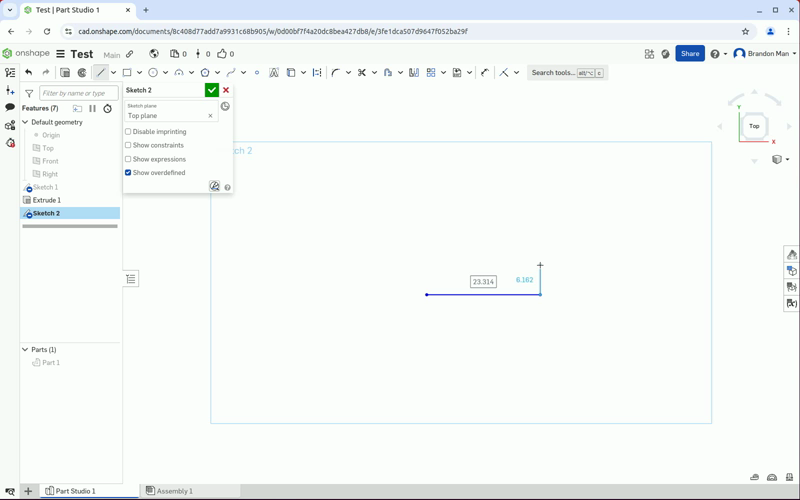
click(540, 264)
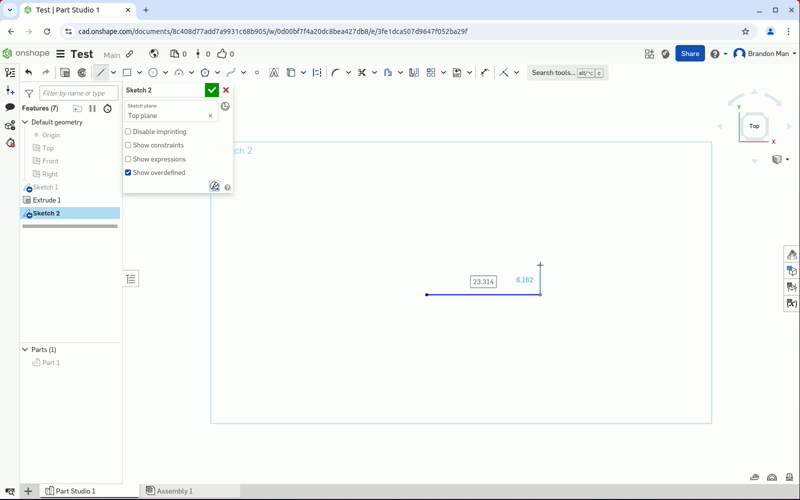
key_up(shift)
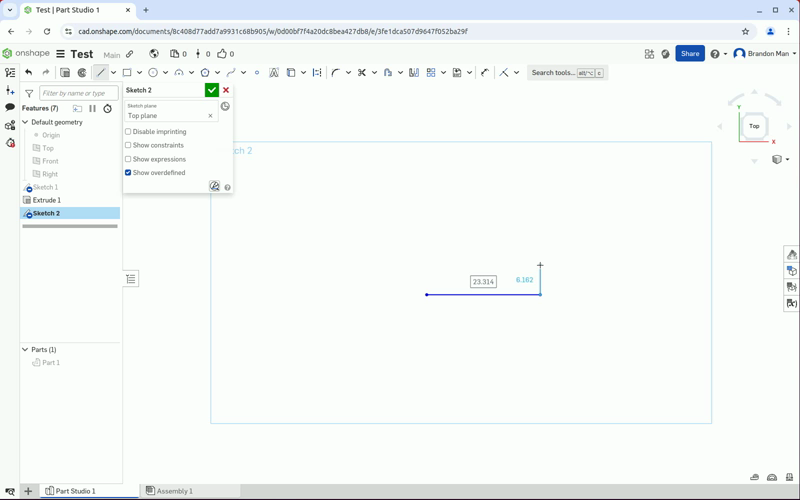
key_down(shift)
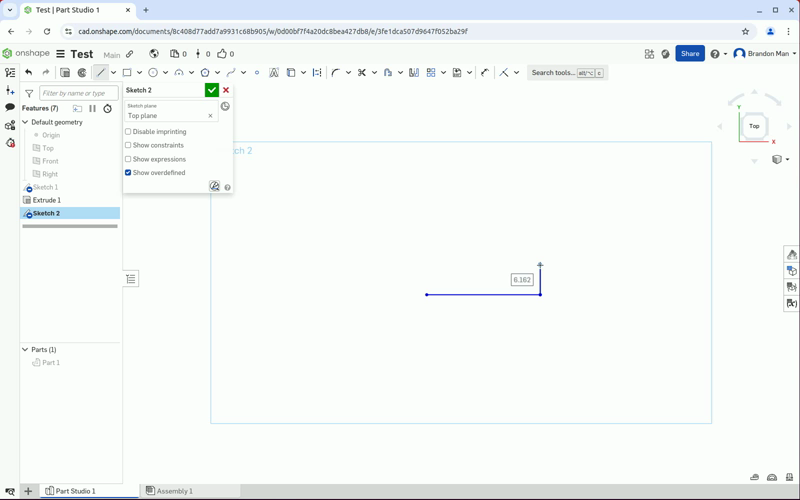
mouse_move(426, 264)
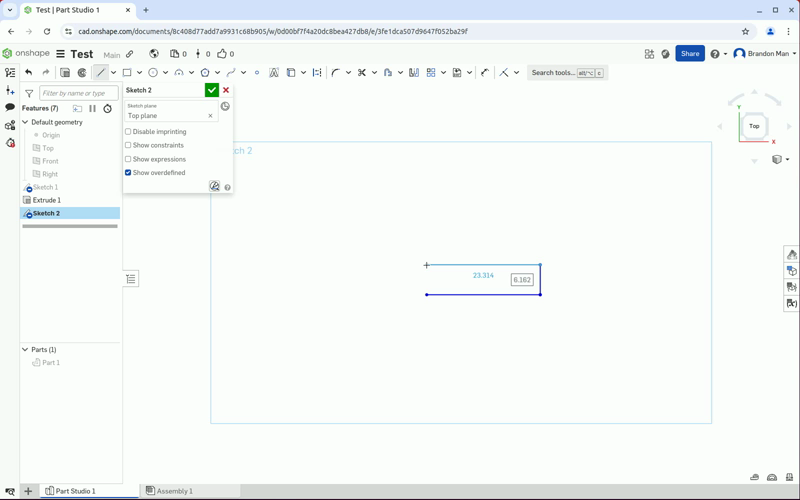
click(426, 264)
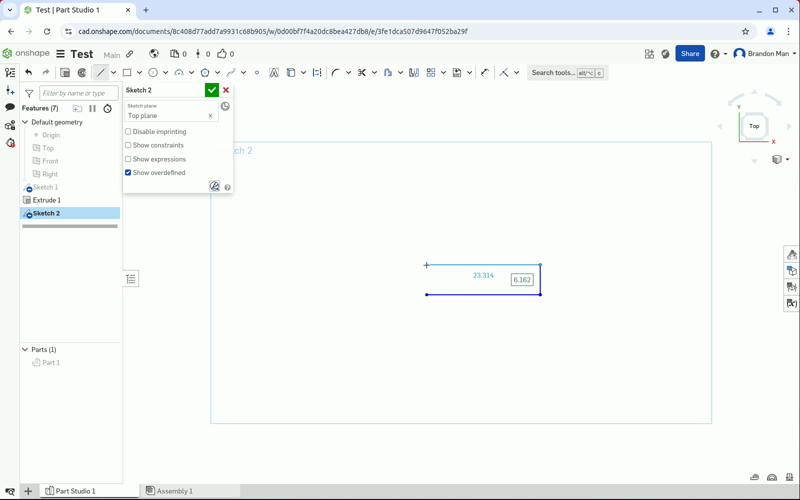
key_up(shift)
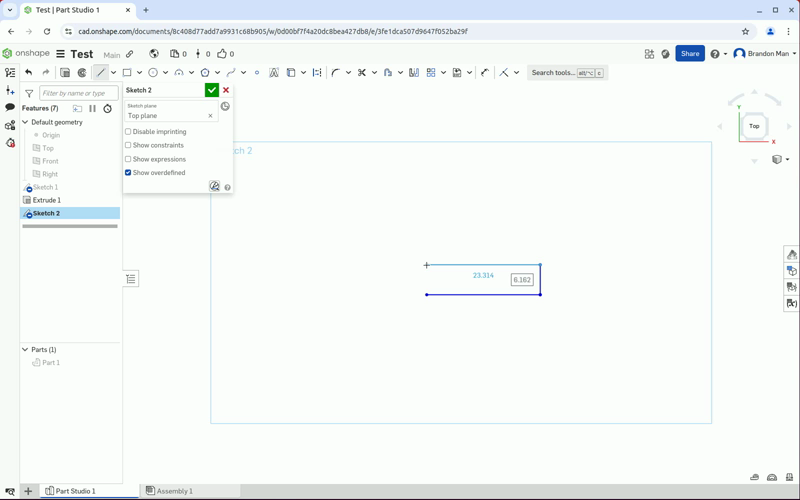
mouse_move(456, 264)
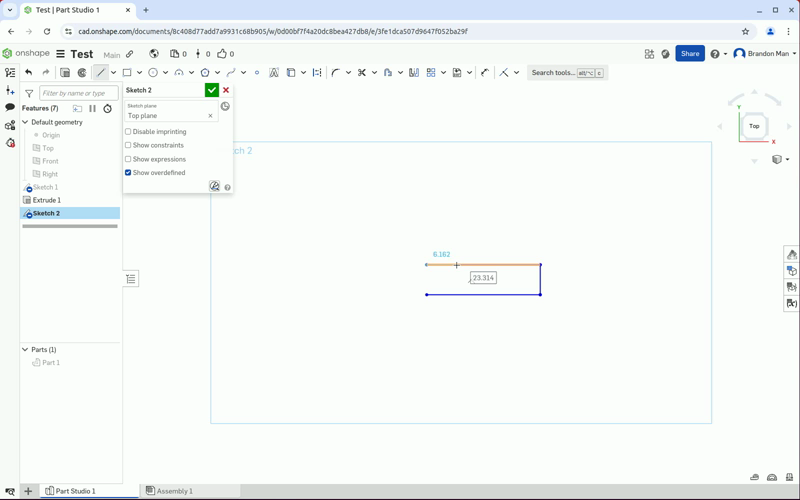
key_down(shift)
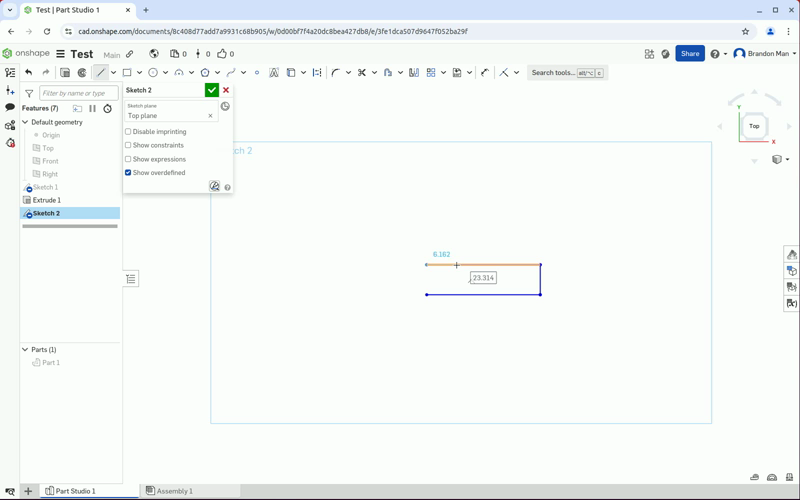
mouse_move(426, 294)
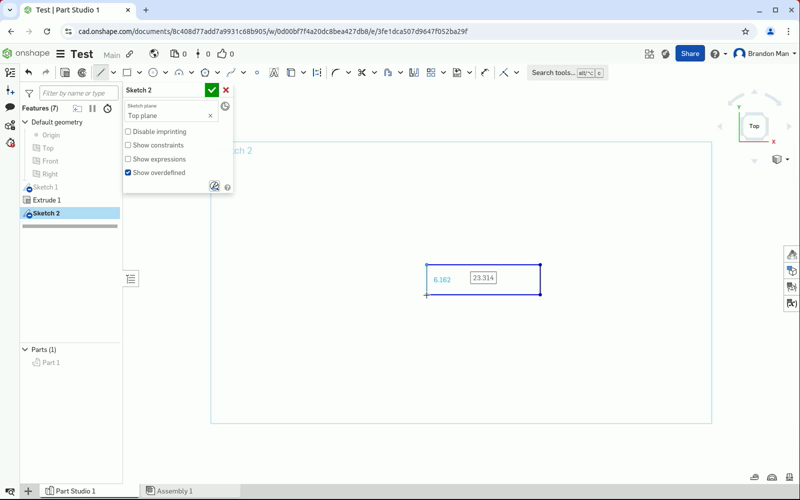
key_up(shift)
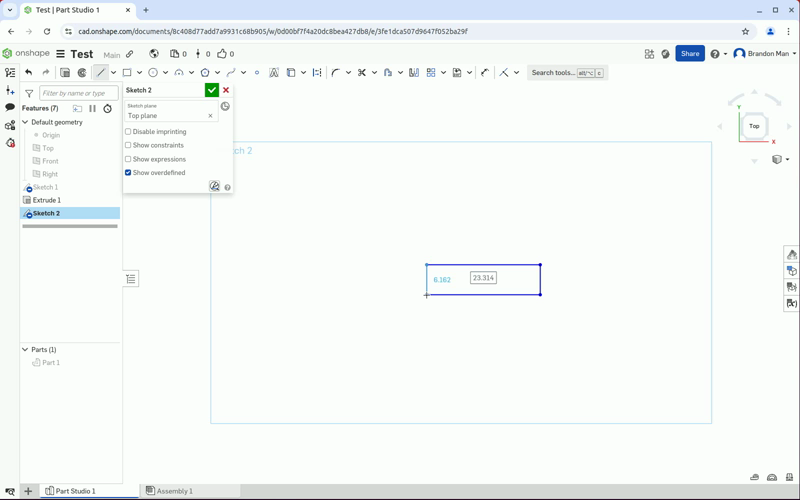
click(426, 294)
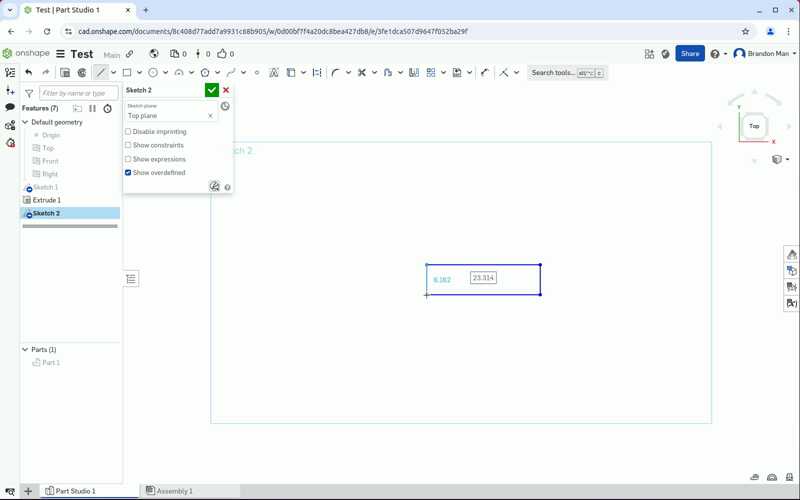
key(esc)
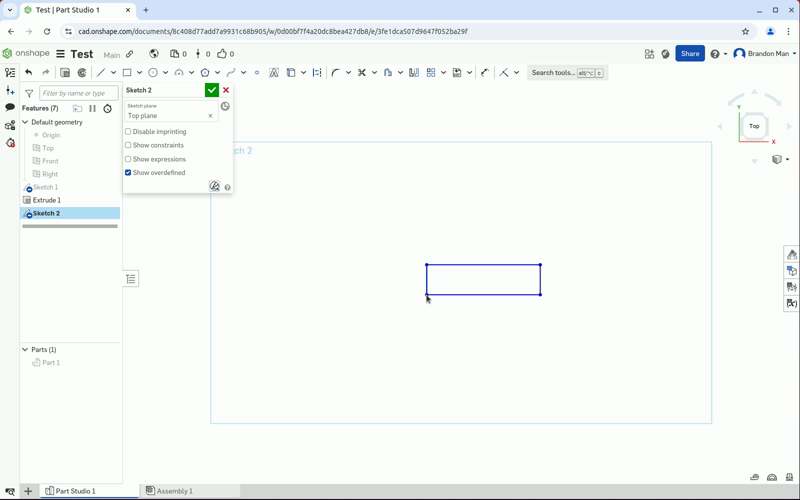
mouse_move(531, 285)
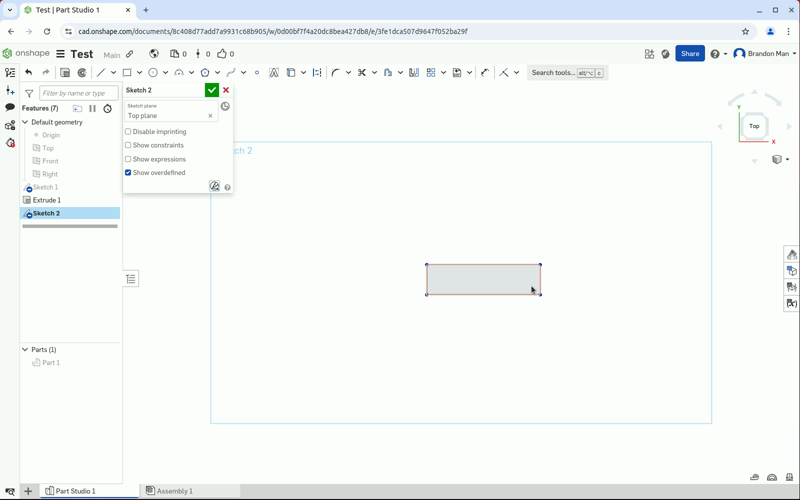
click(531, 285)
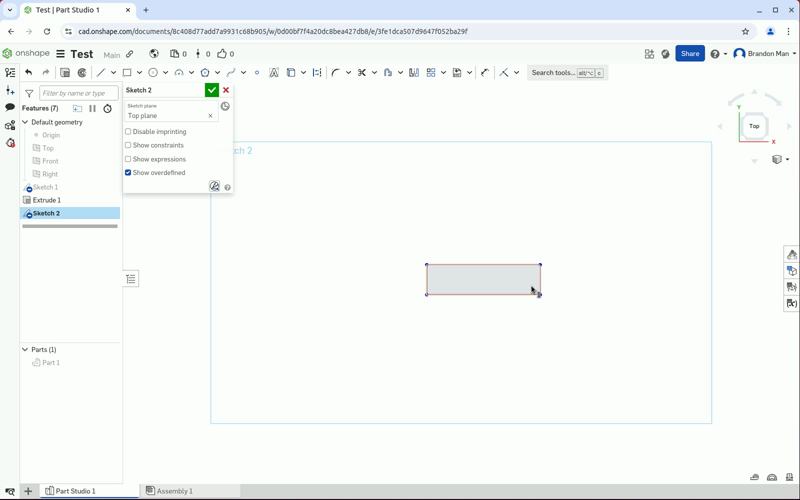
mouse_move(73, 352)
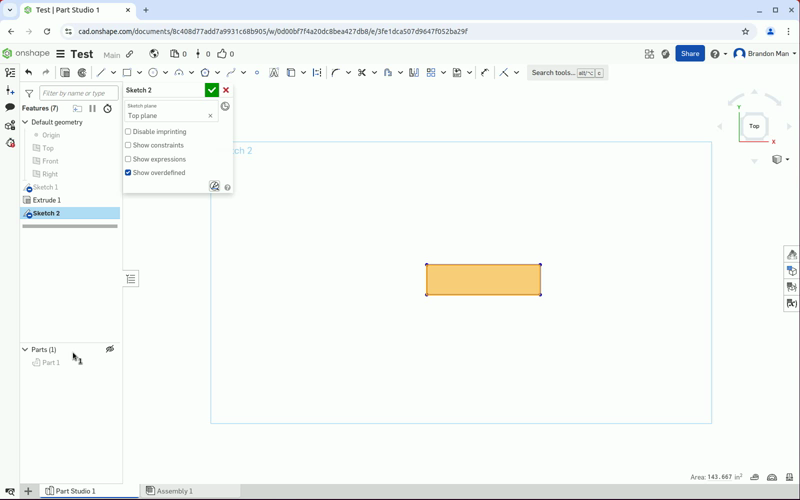
key(shift+y)
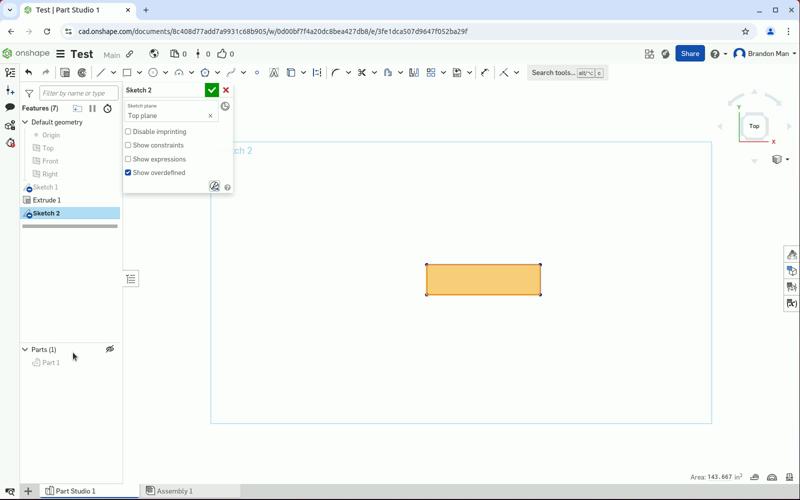
key(shift+e)
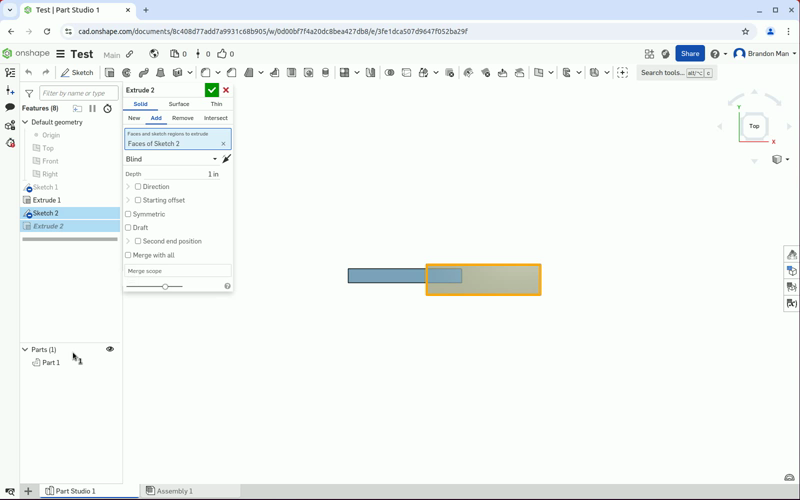
mouse_move(143, 106)
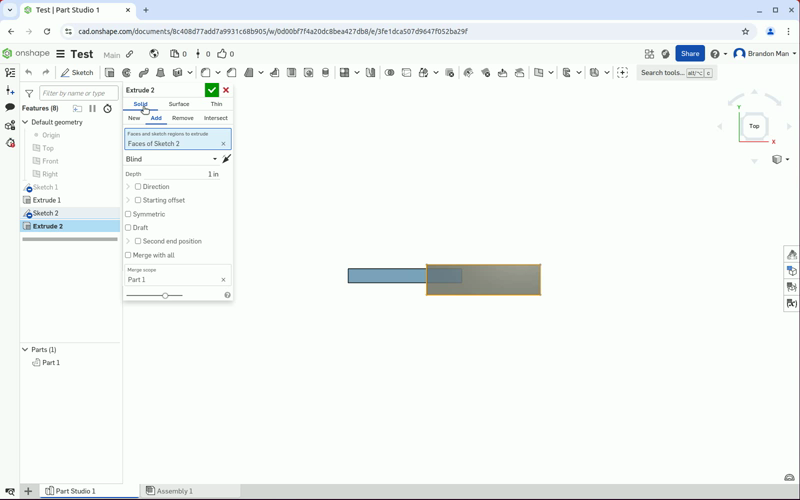
click(143, 106)
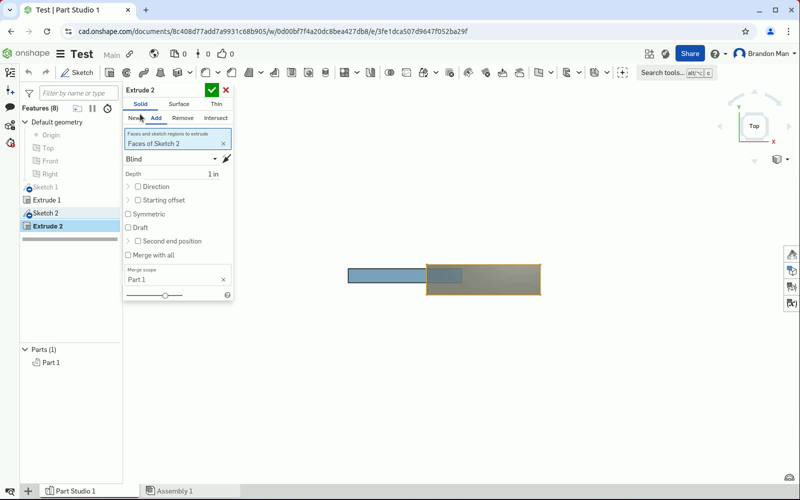
mouse_move(137, 120)
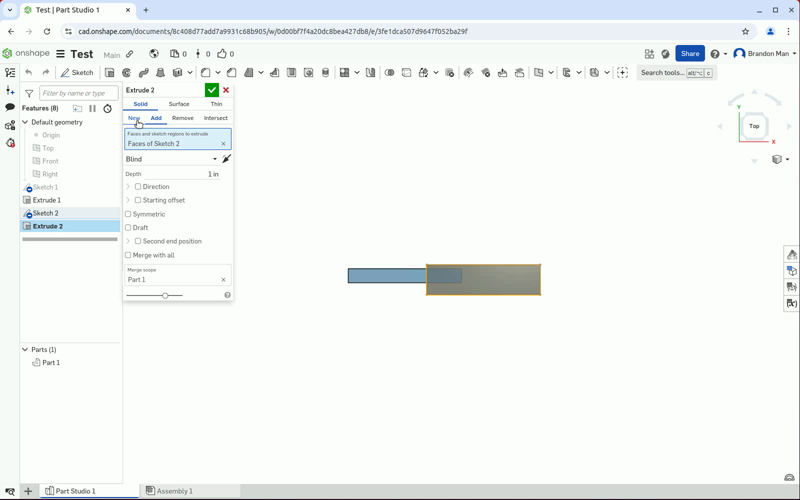
click(137, 120)
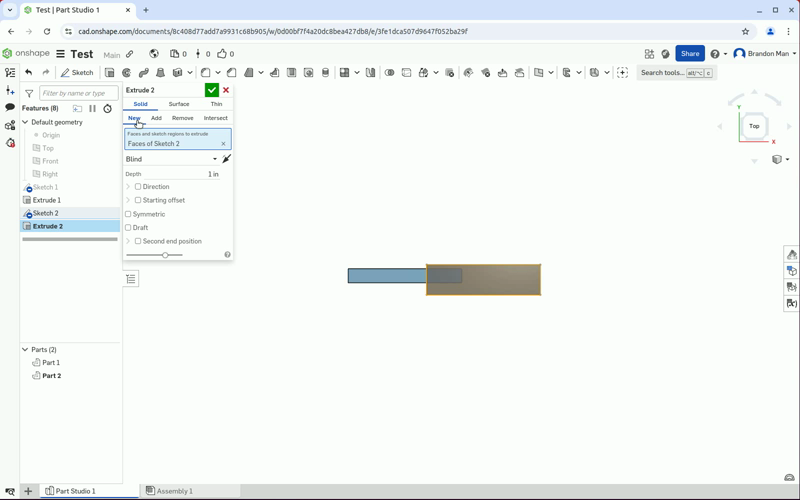
key(tab, 4)
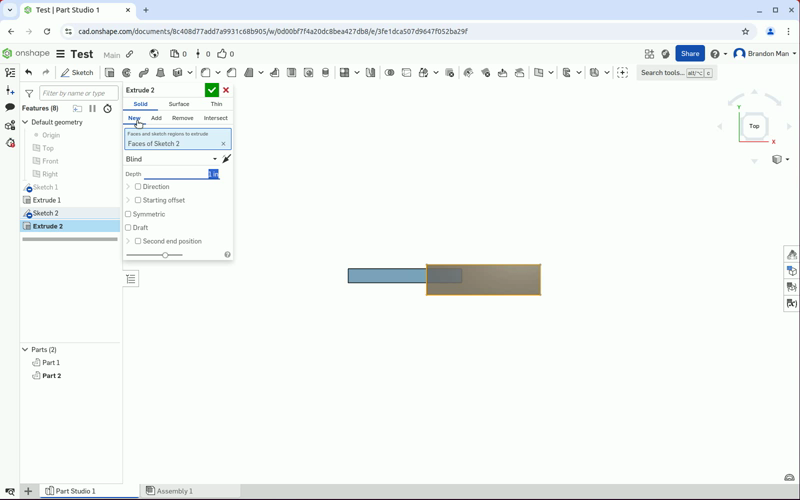
text(0.481)
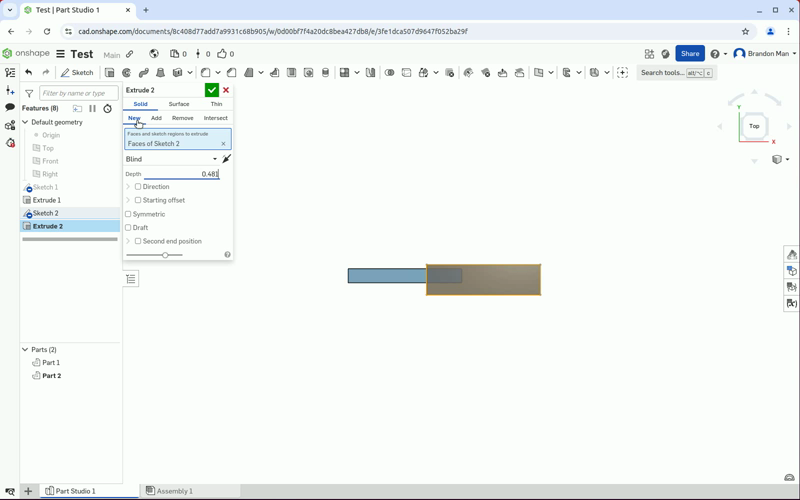
key(enter)
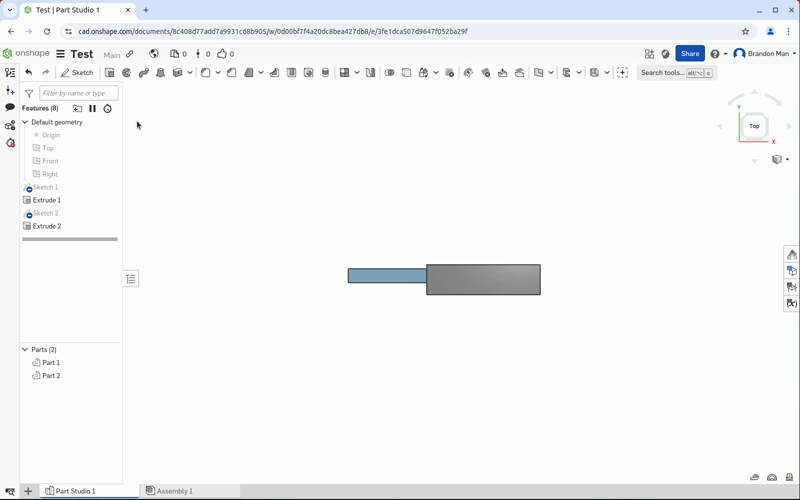
key(shift+h)
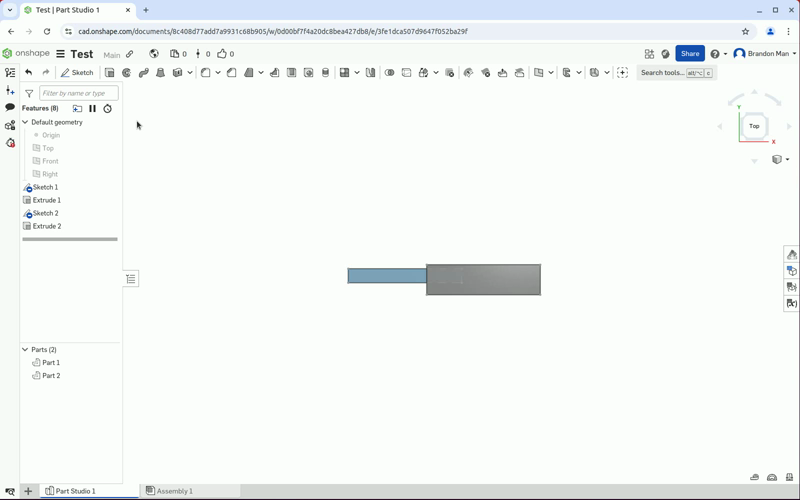
key(shift+h)
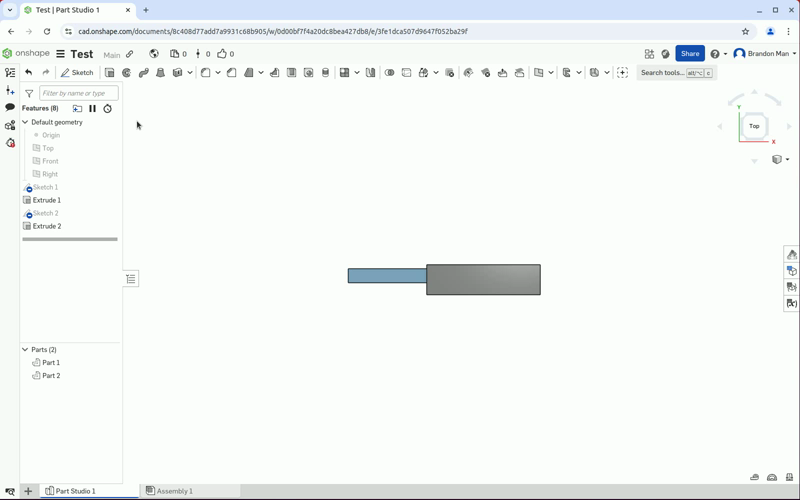
mouse_move(73, 189)
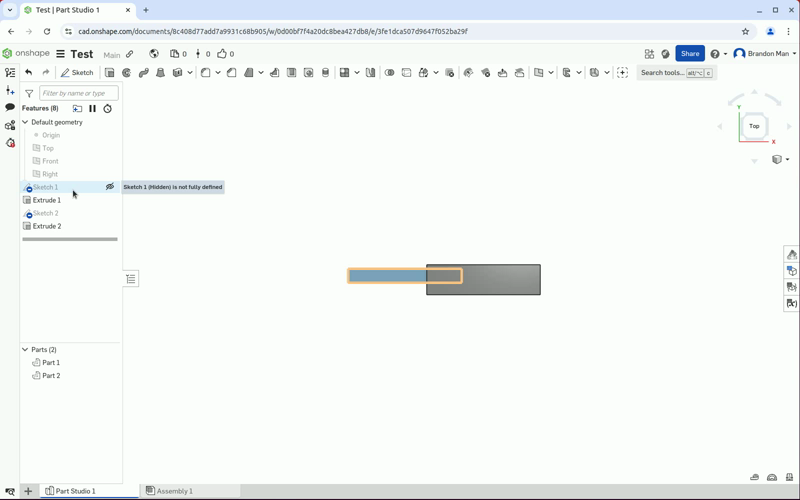
click(73, 189)
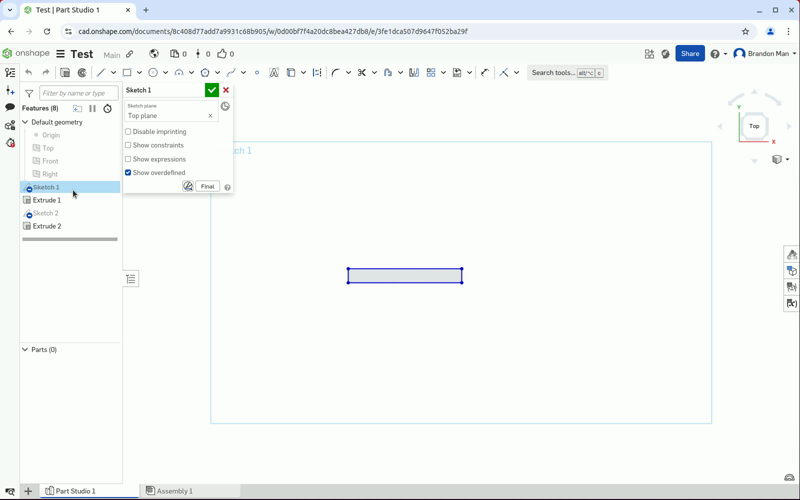
mouse_move(229, 92)
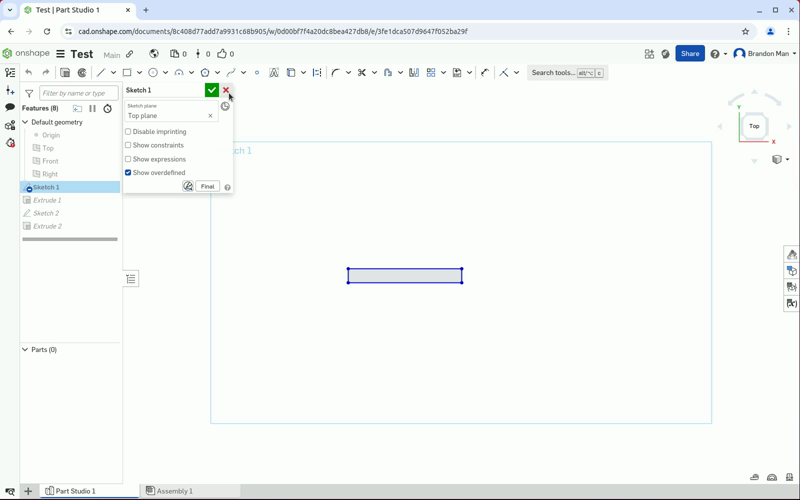
click(229, 92)
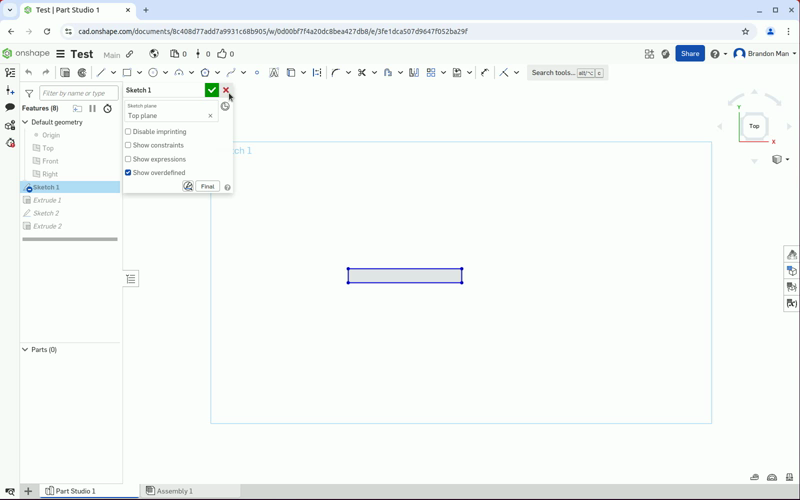
key(shift+s)
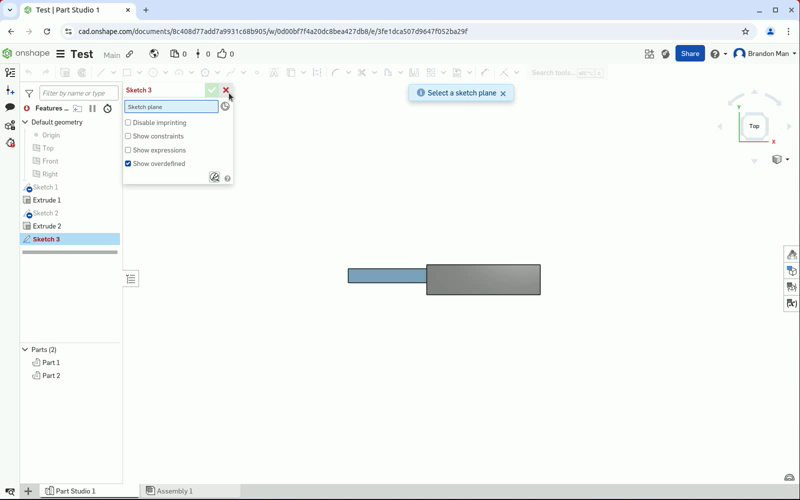
mouse_move(73, 150)
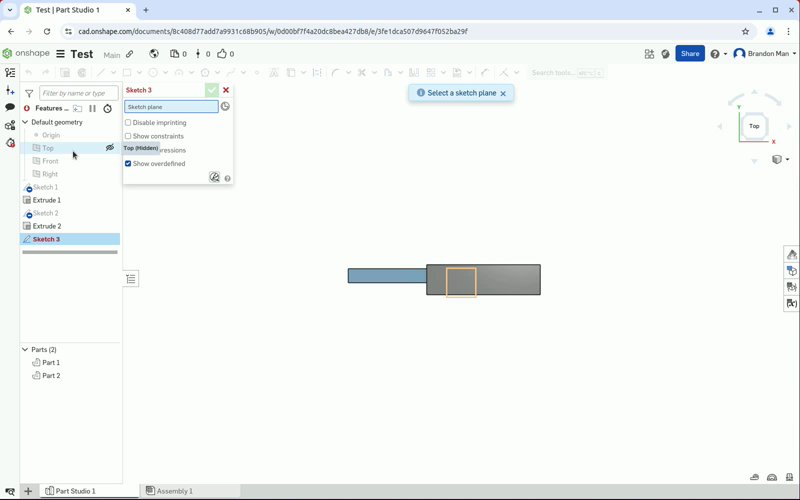
click(73, 150)
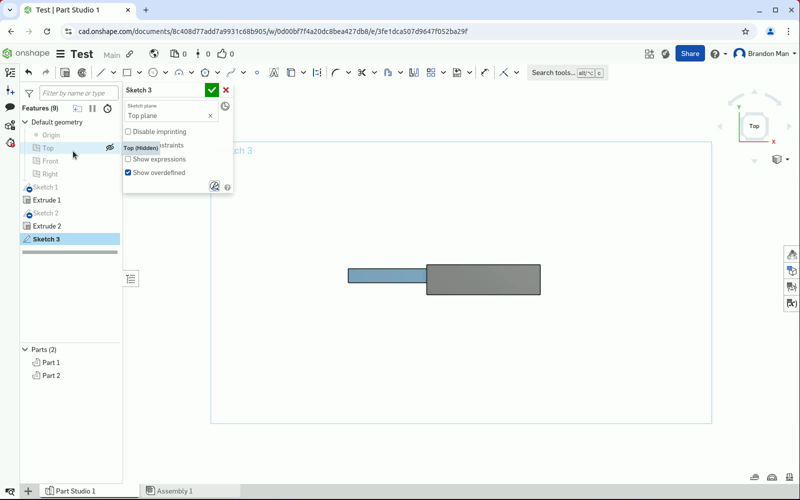
mouse_move(73, 352)
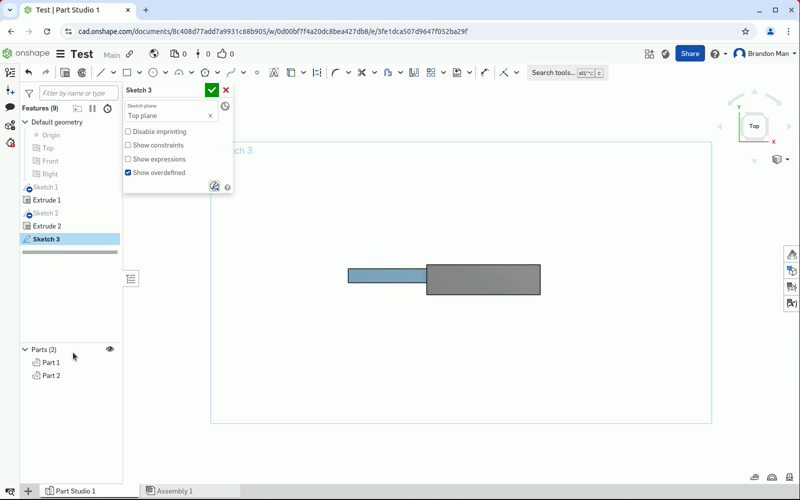
key(y)
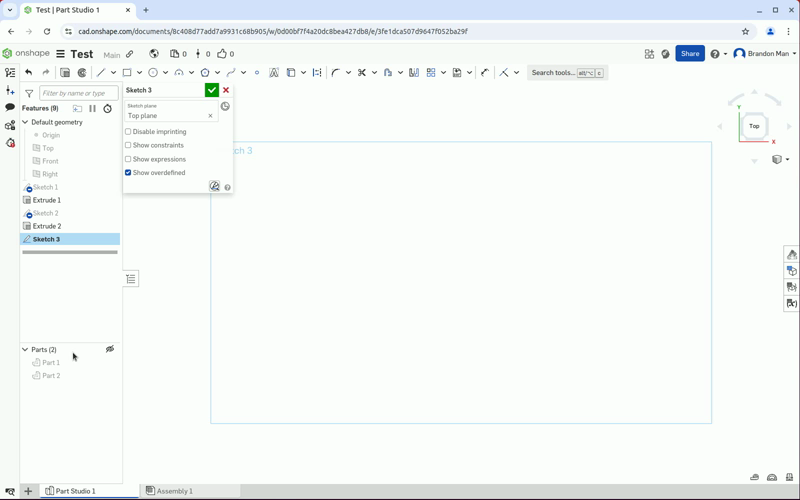
key(l)
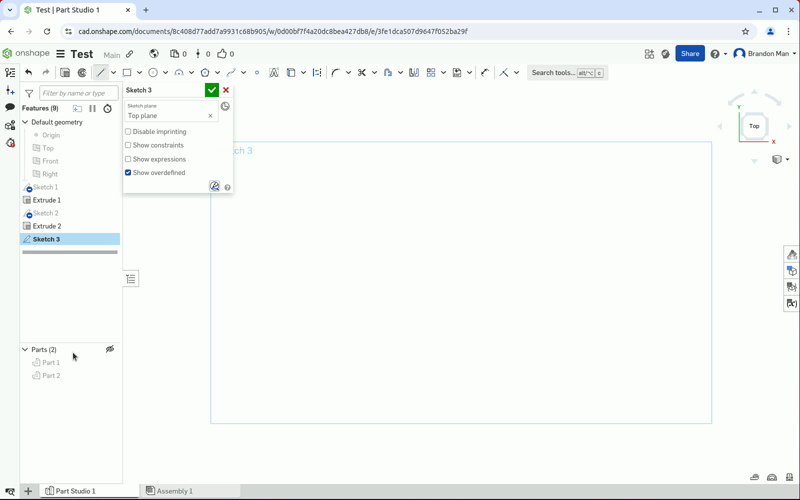
key_down(shift)
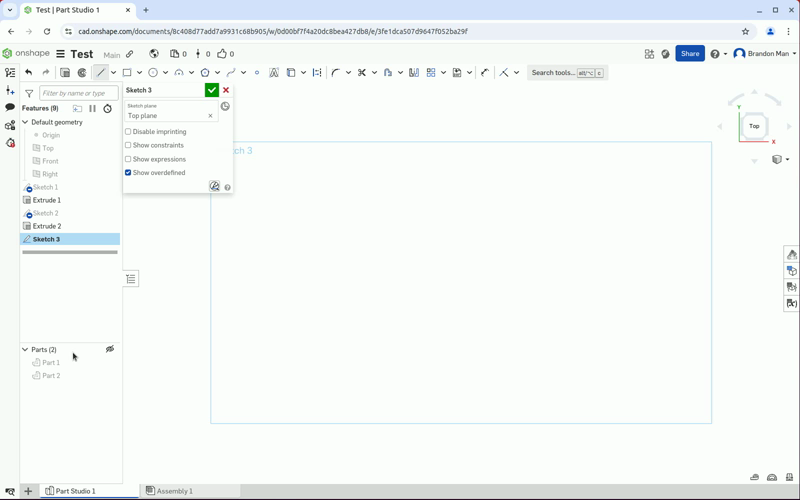
mouse_move(412, 293)
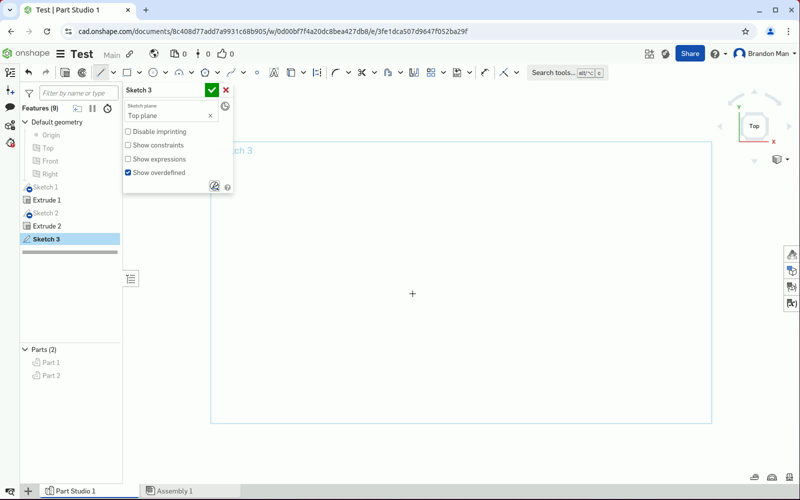
click(412, 293)
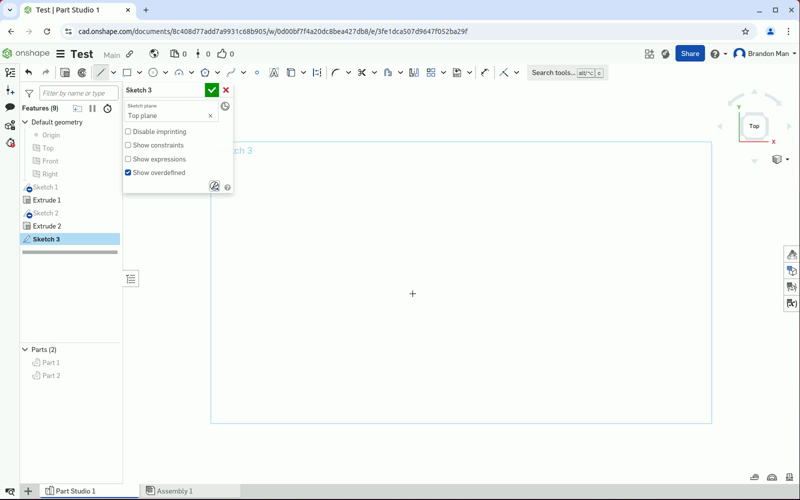
key_up(shift)
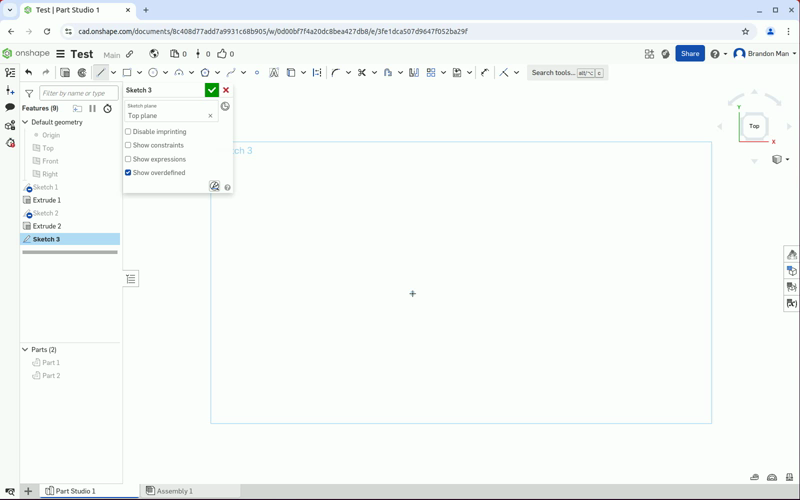
key_down(shift)
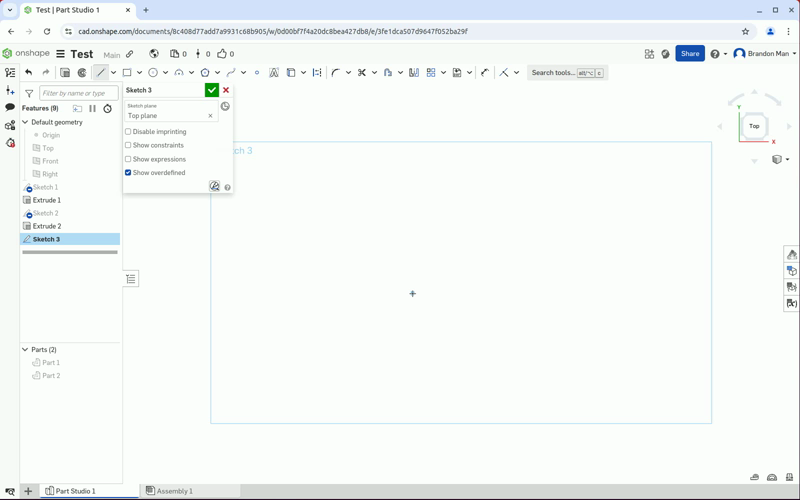
mouse_move(526, 293)
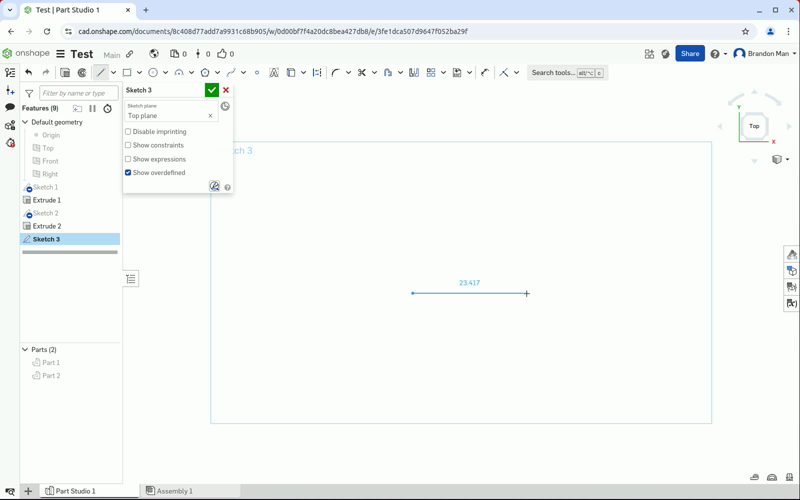
click(526, 293)
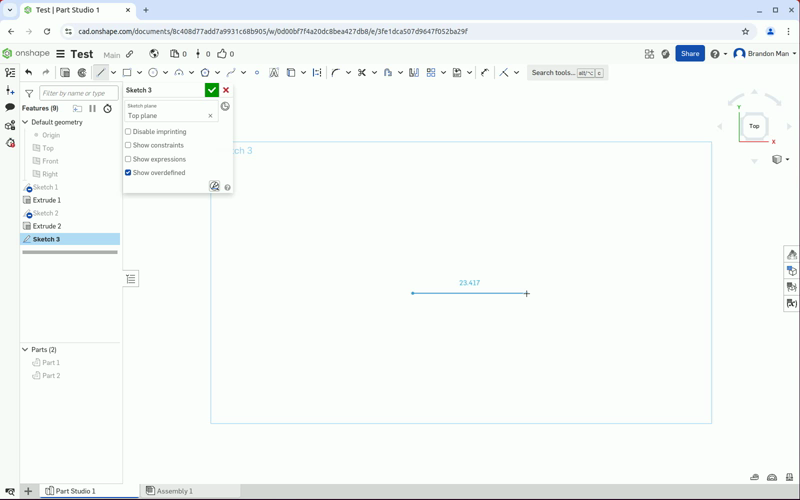
key_up(shift)
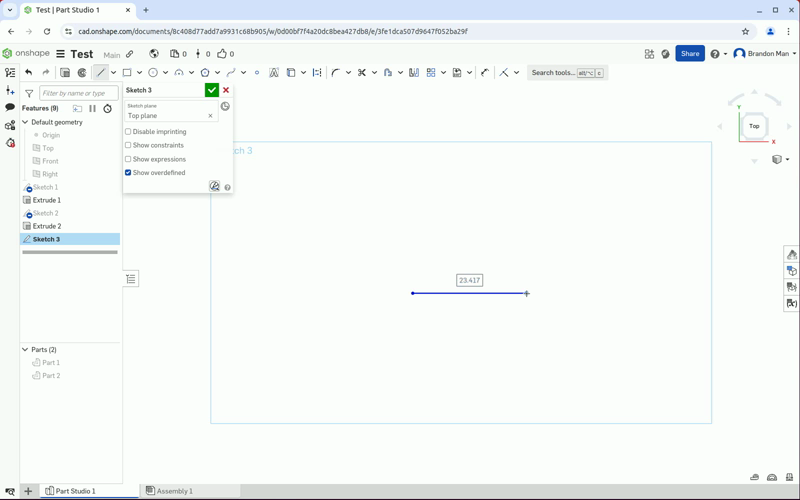
key_down(shift)
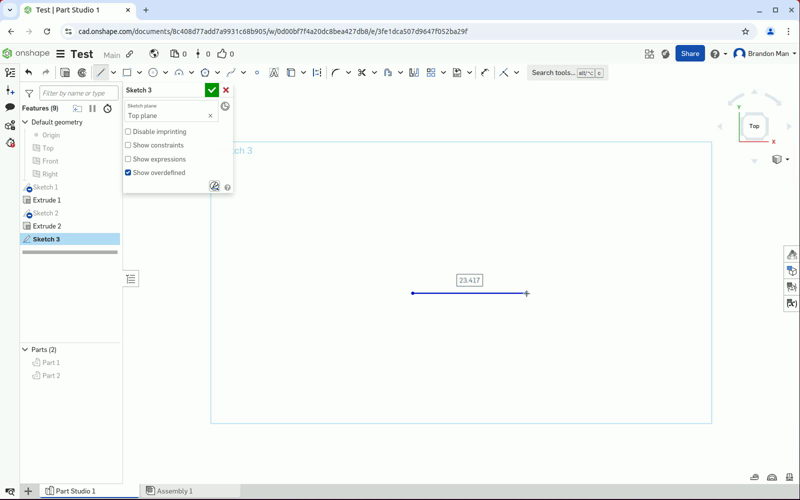
mouse_move(556, 293)
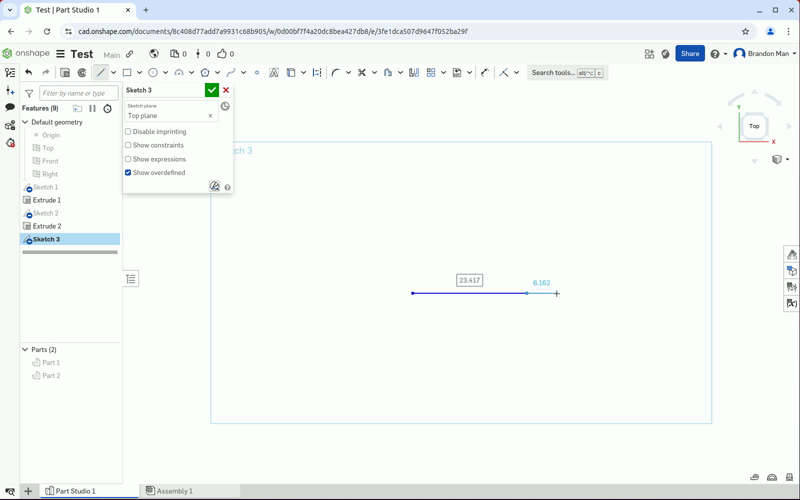
mouse_move(526, 271)
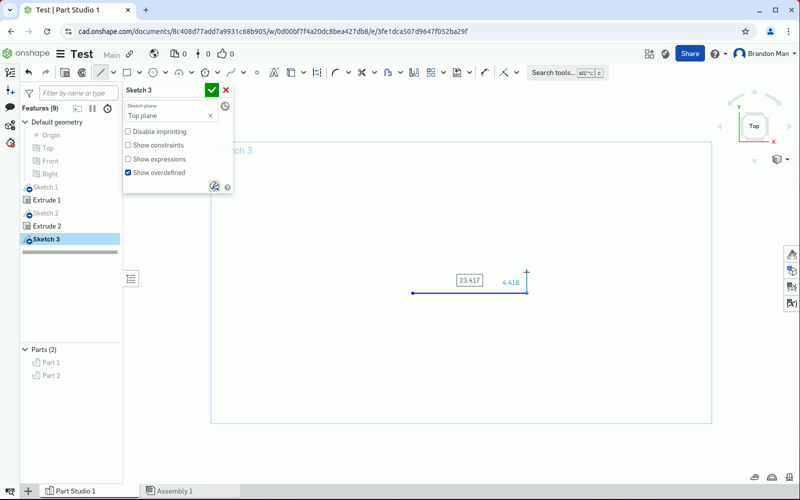
click(526, 271)
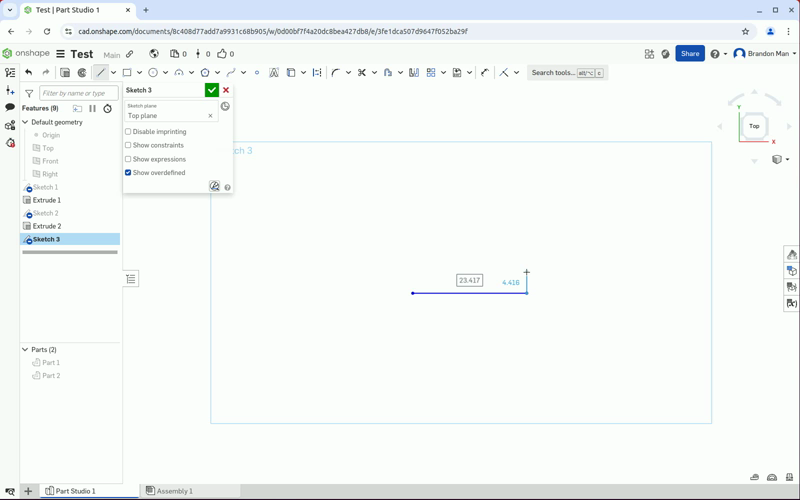
key_up(shift)
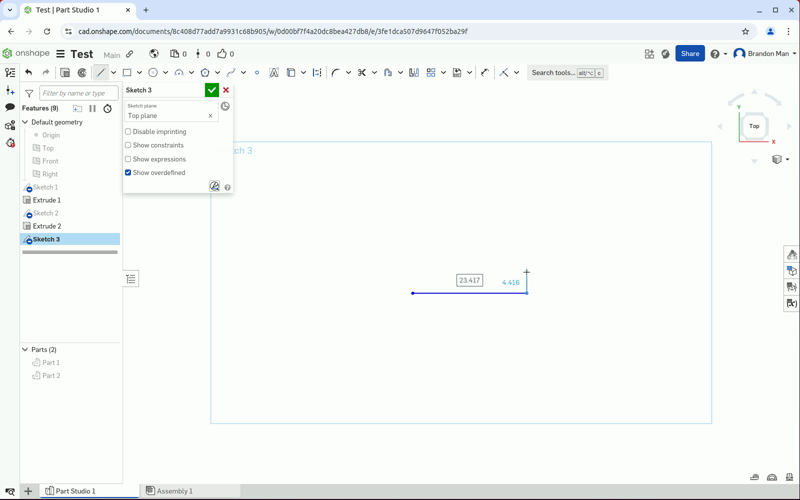
key_down(shift)
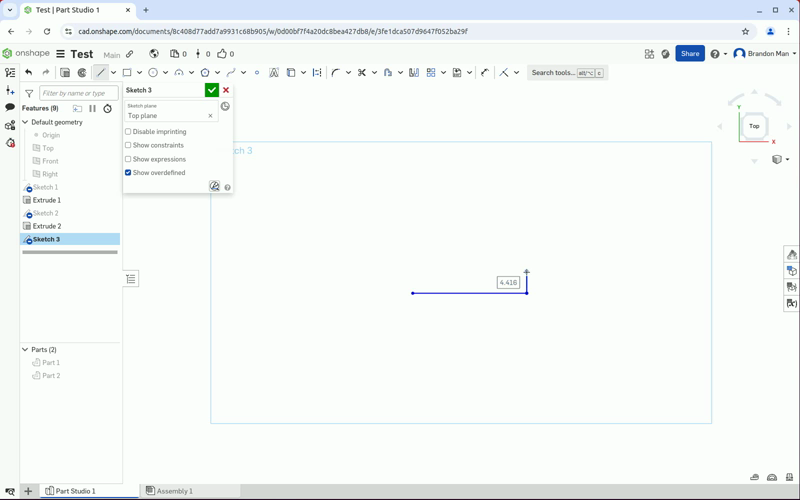
mouse_move(412, 271)
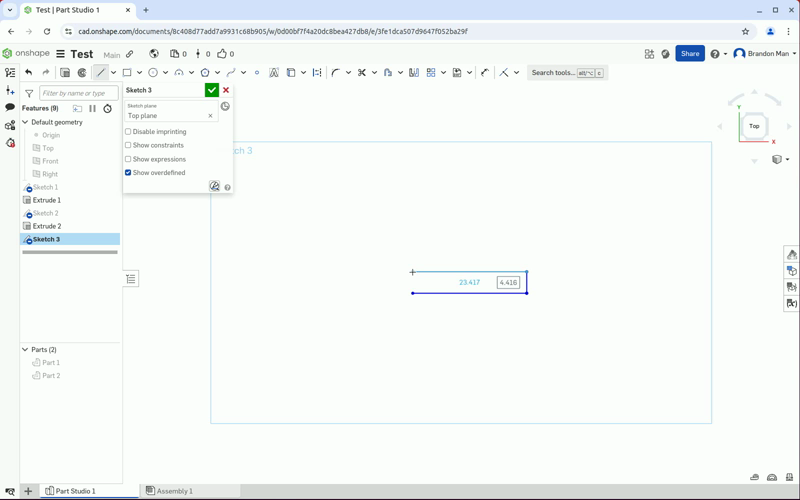
click(412, 271)
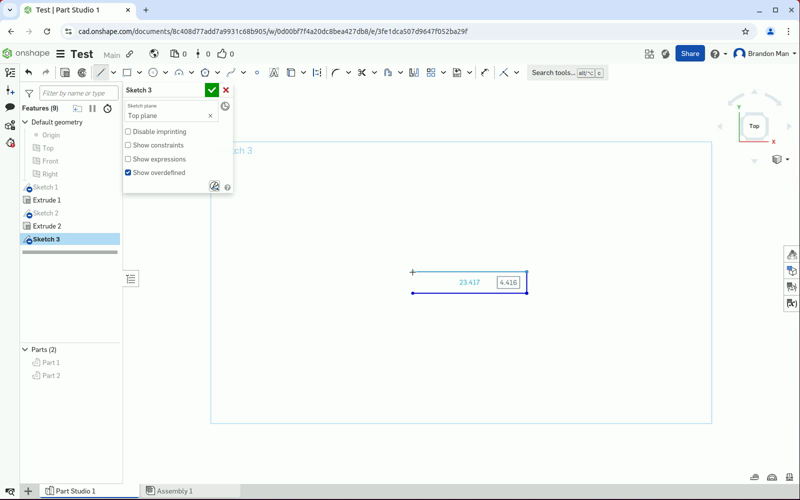
key_up(shift)
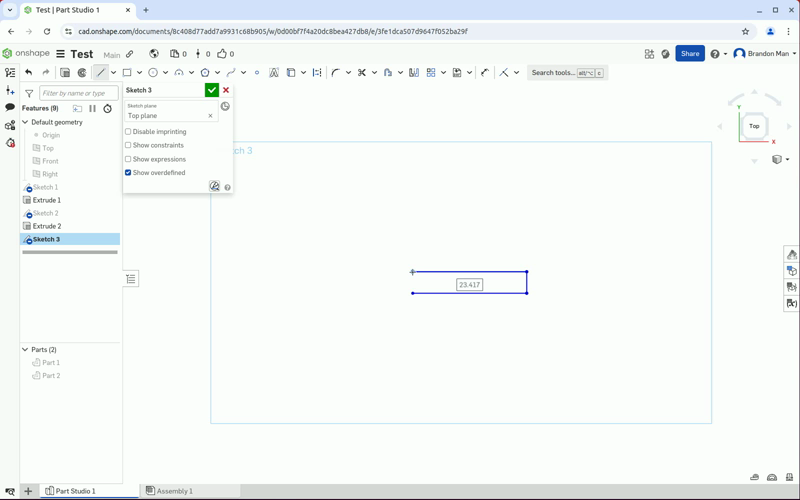
mouse_move(442, 271)
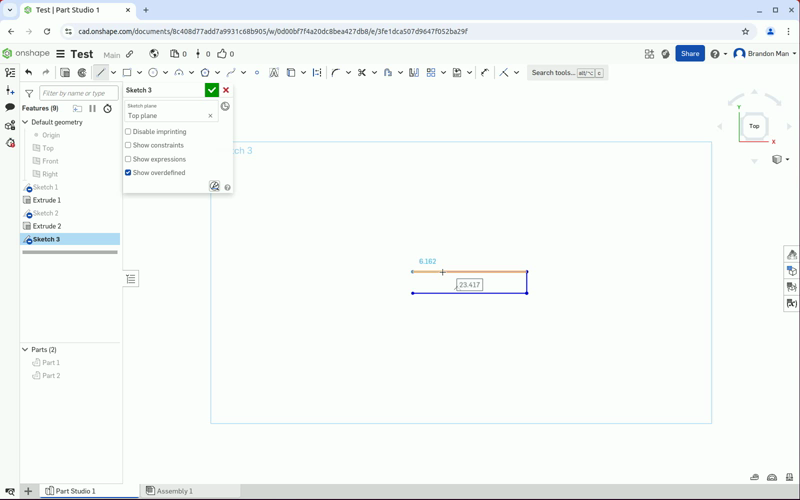
key_down(shift)
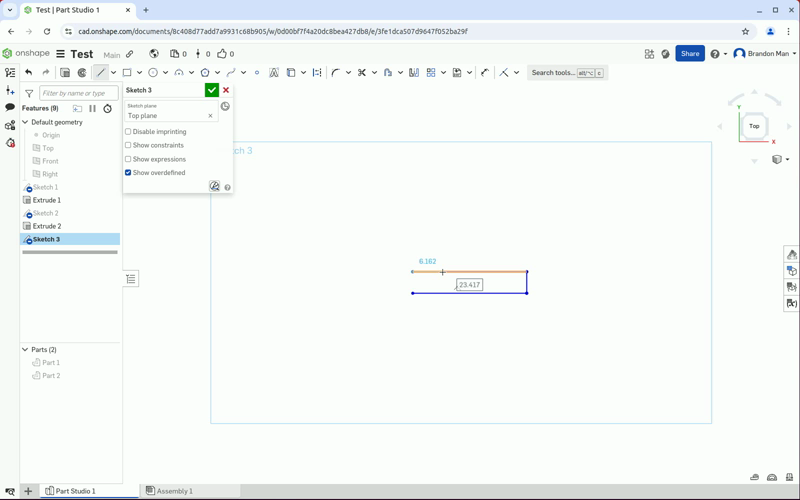
mouse_move(412, 293)
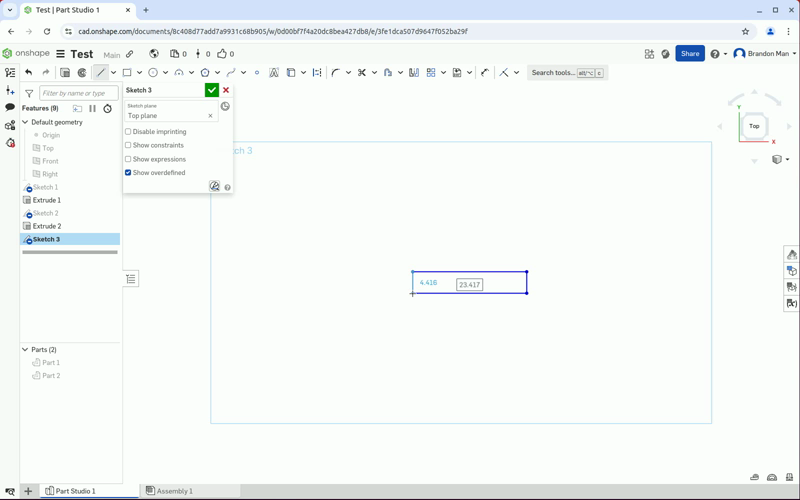
key_up(shift)
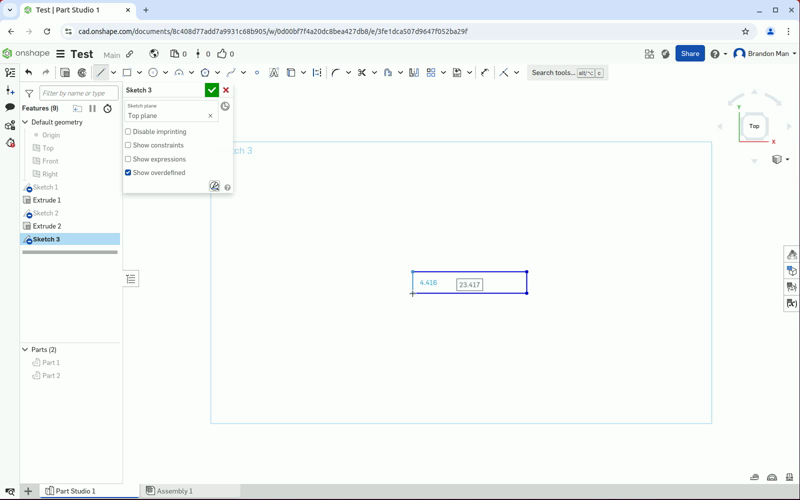
click(412, 293)
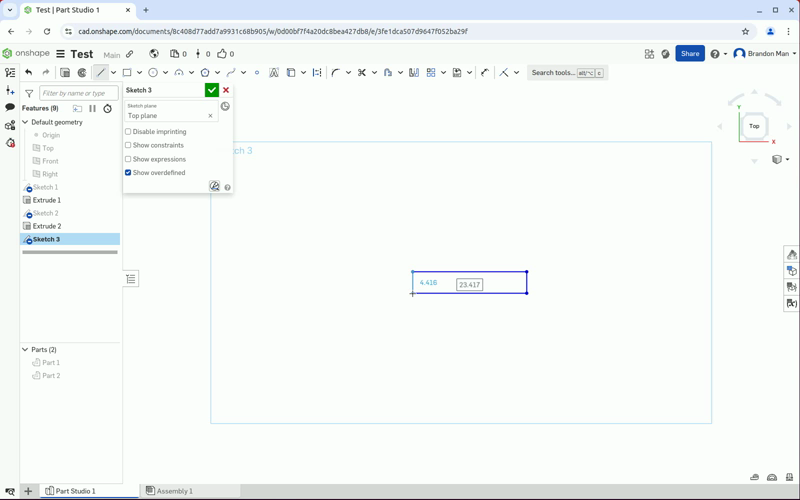
key(esc)
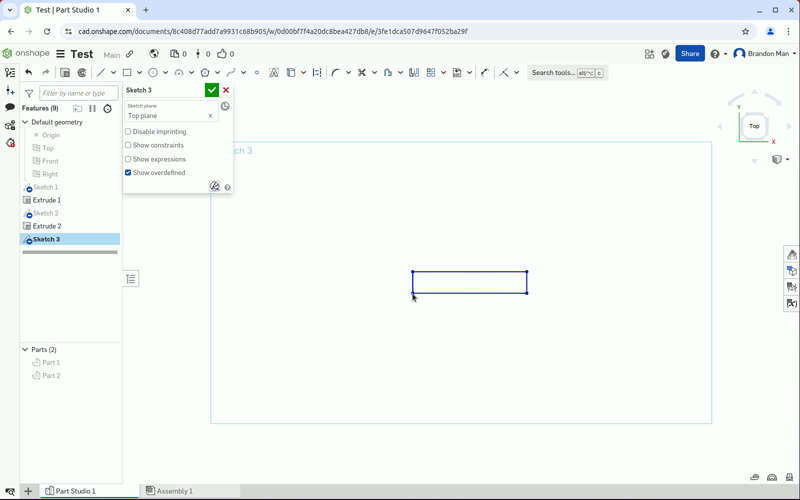
mouse_move(461, 278)
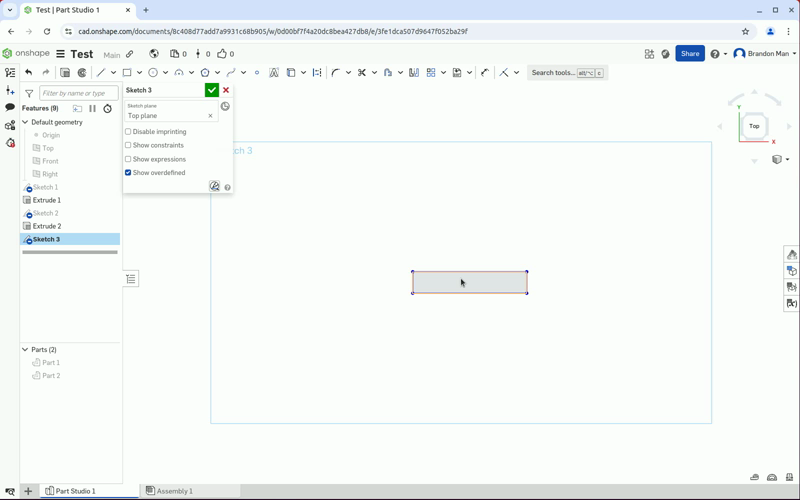
click(461, 278)
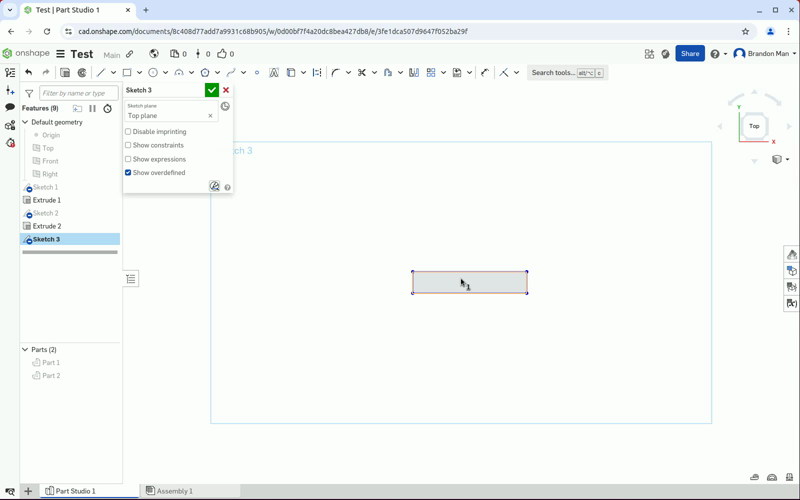
mouse_move(73, 352)
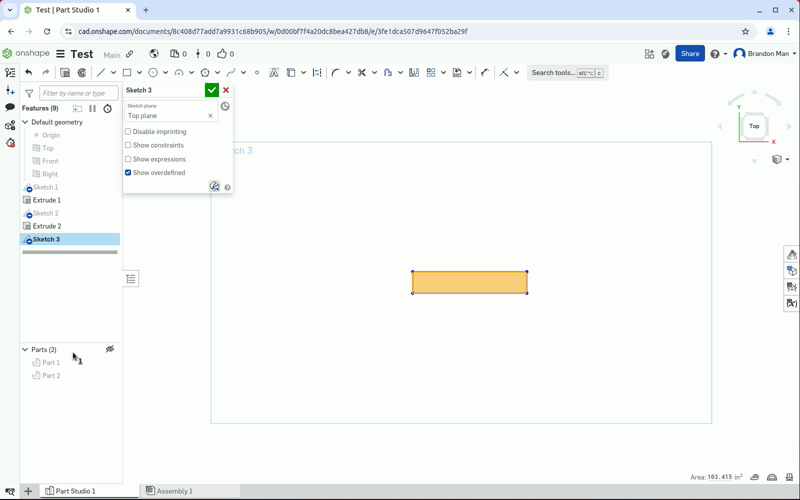
key(shift+y)
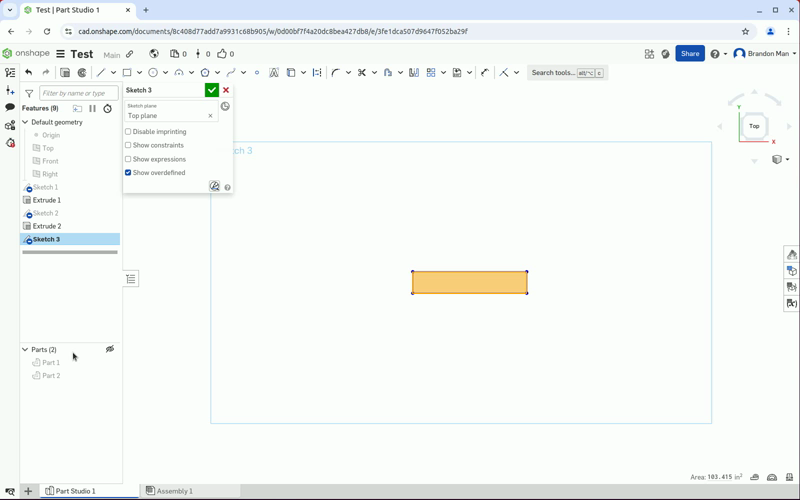
key(shift+e)
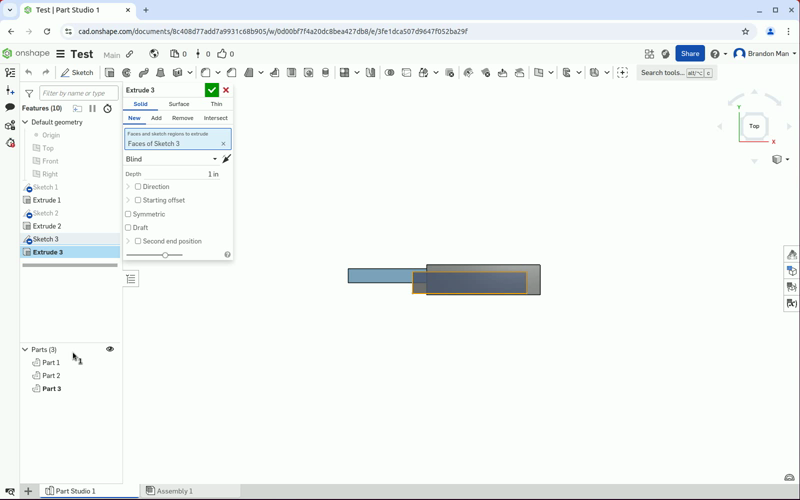
mouse_move(143, 106)
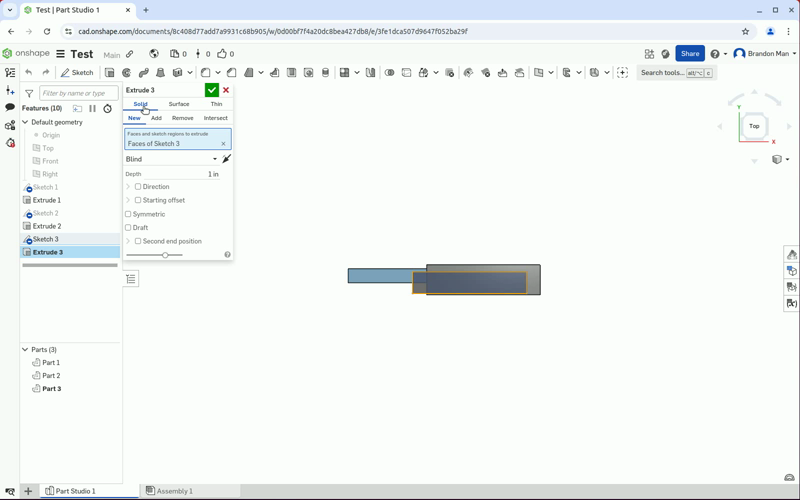
click(143, 106)
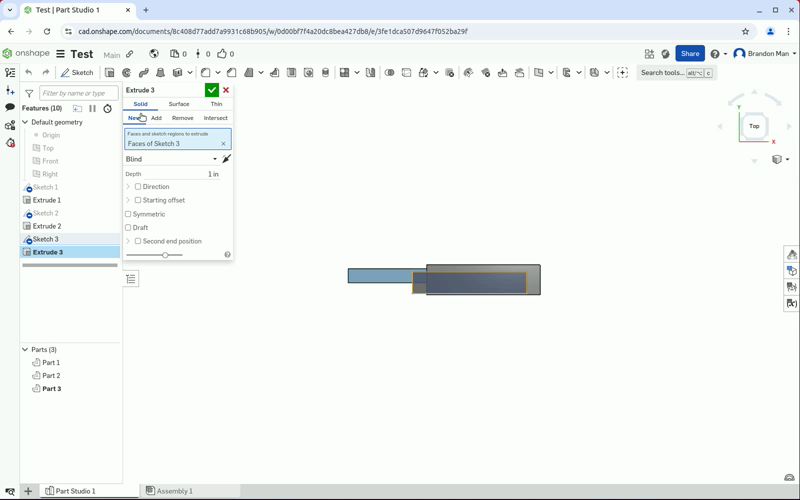
mouse_move(137, 120)
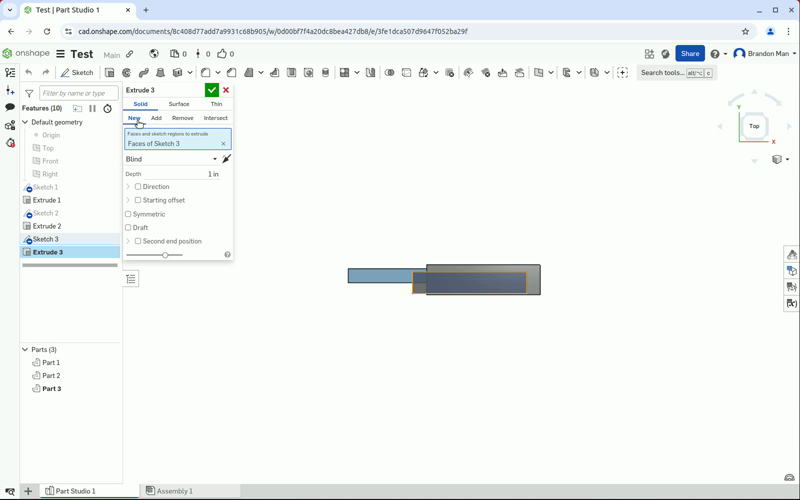
click(137, 120)
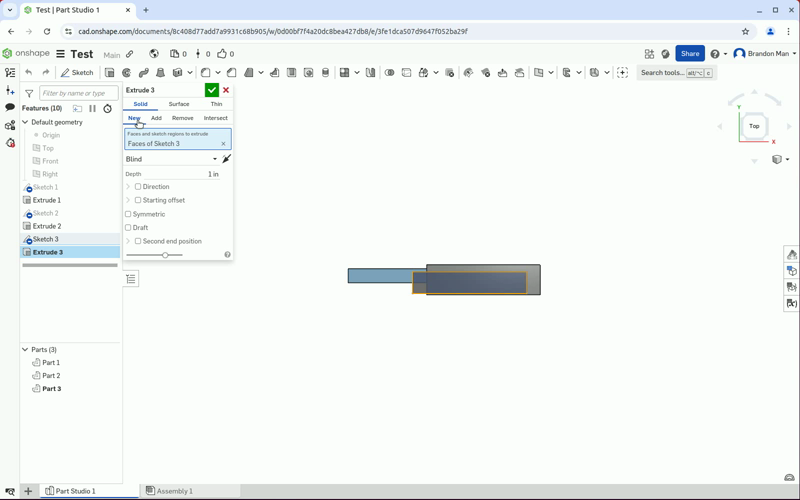
key(tab, 4)
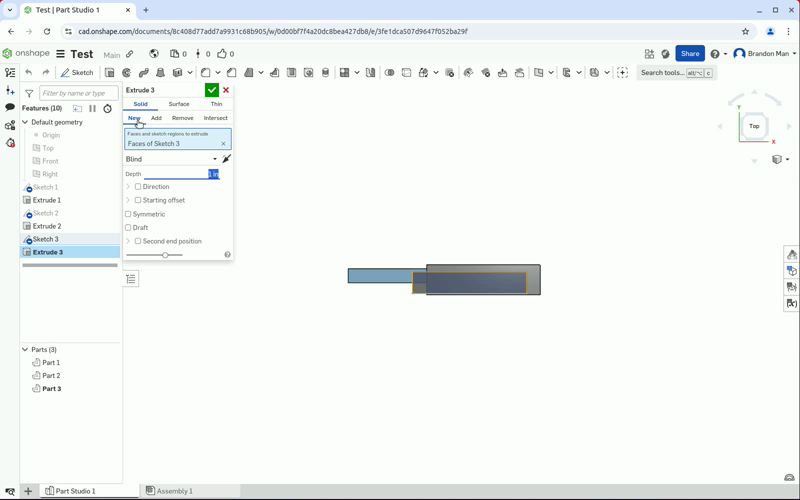
text(0.241)
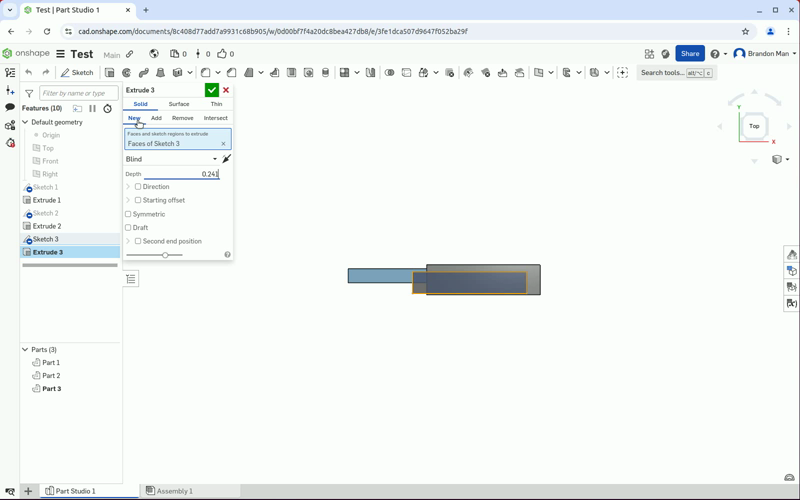
key(enter)
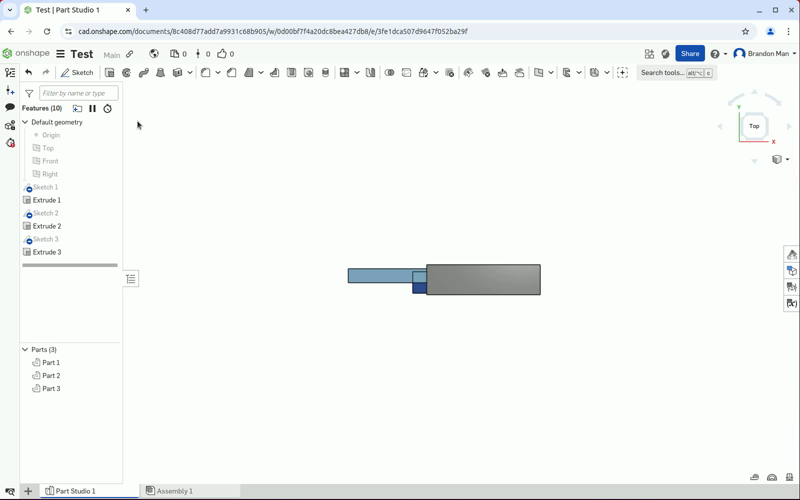
key(shift+h)
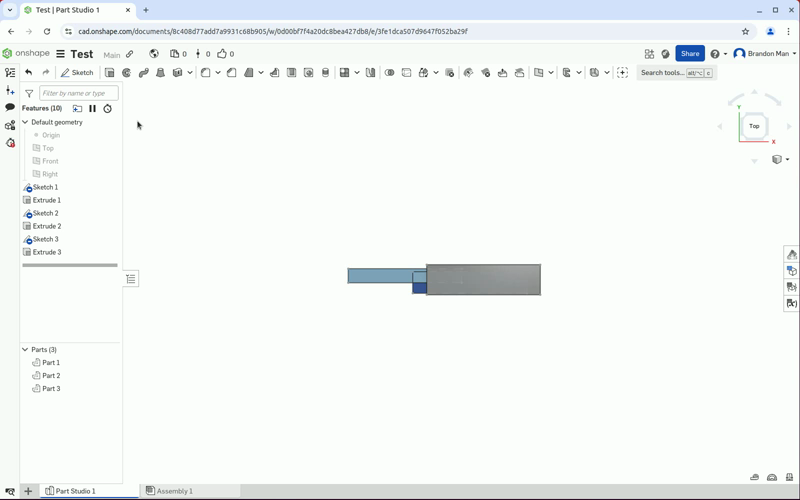
key(shift+h)
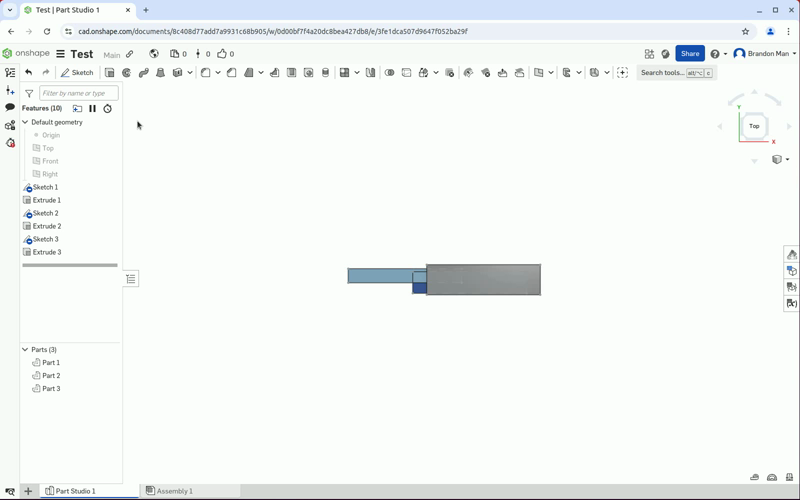
key(shift+7)
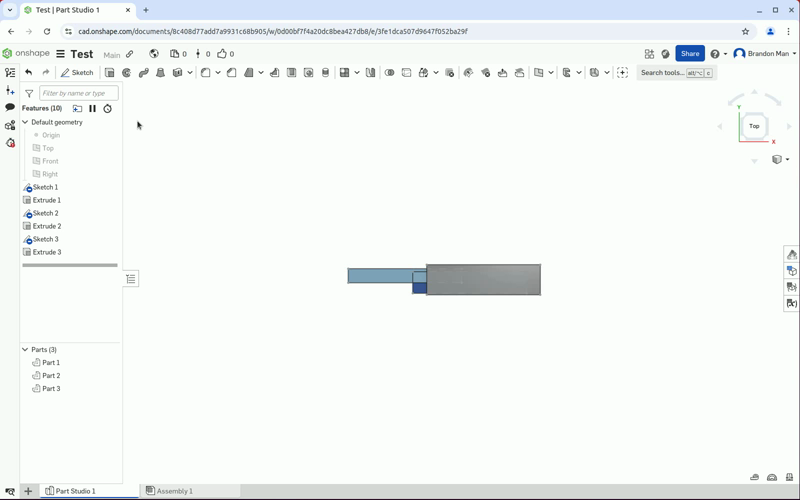
key(up, 3)
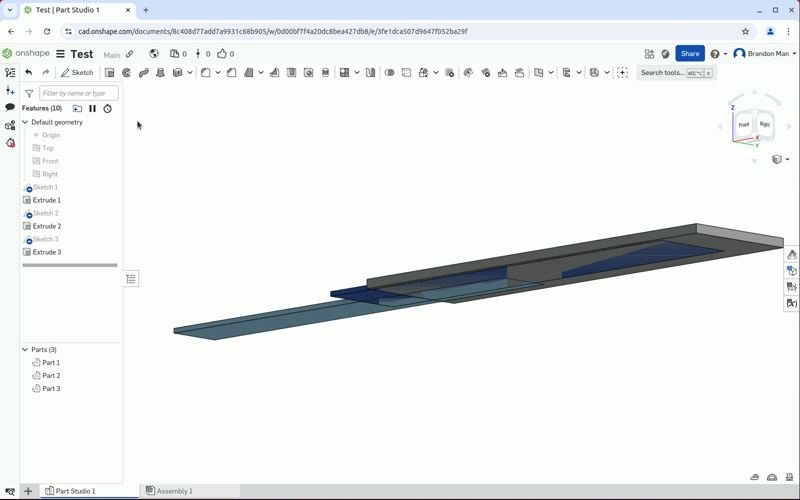
key(left, 3)
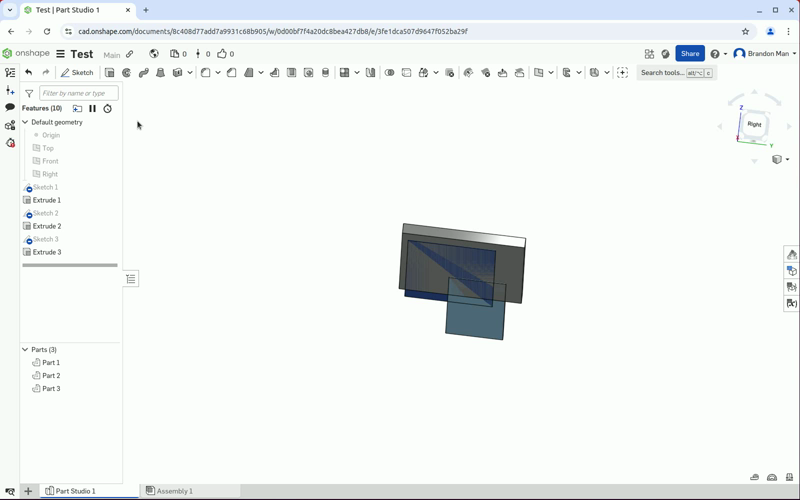
key(right, 3)
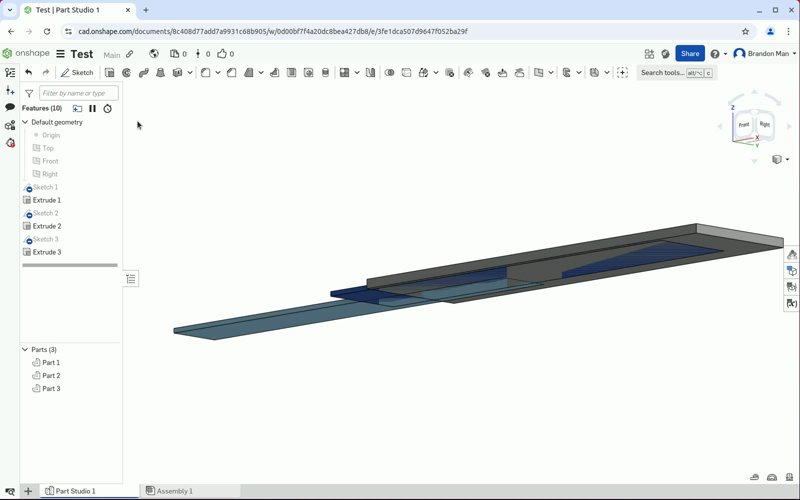
key(down, 3)
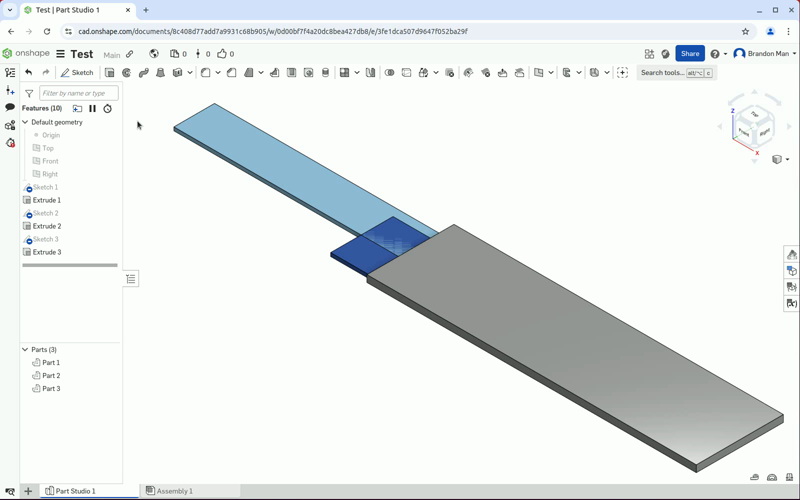
mouse_move(73, 189)
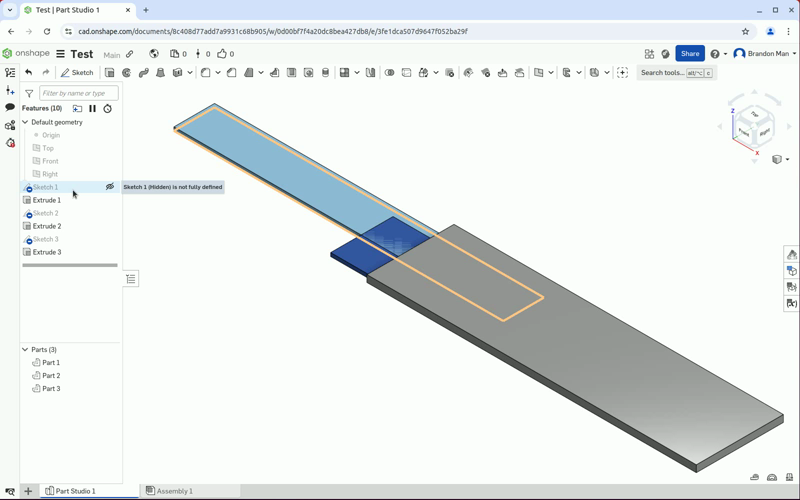
click(73, 189)